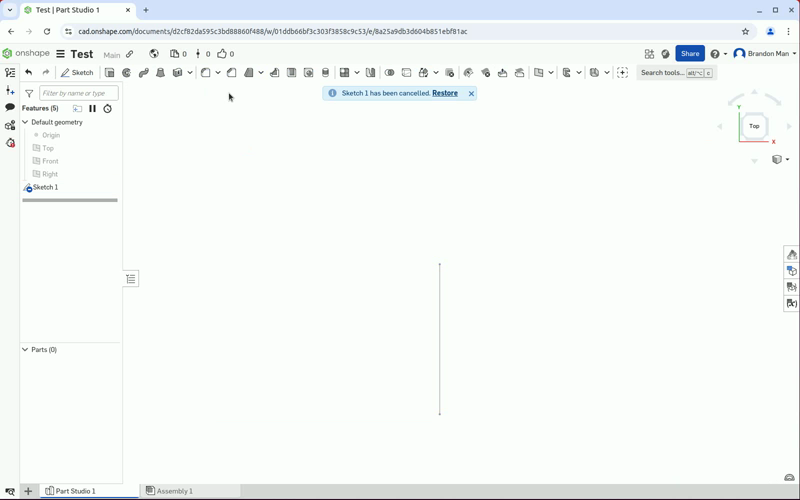
key(shift+h)
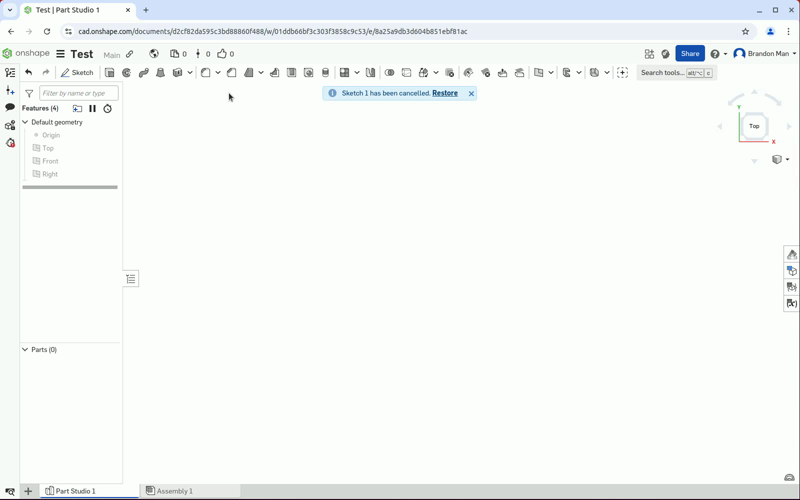
mouse_move(73, 352)
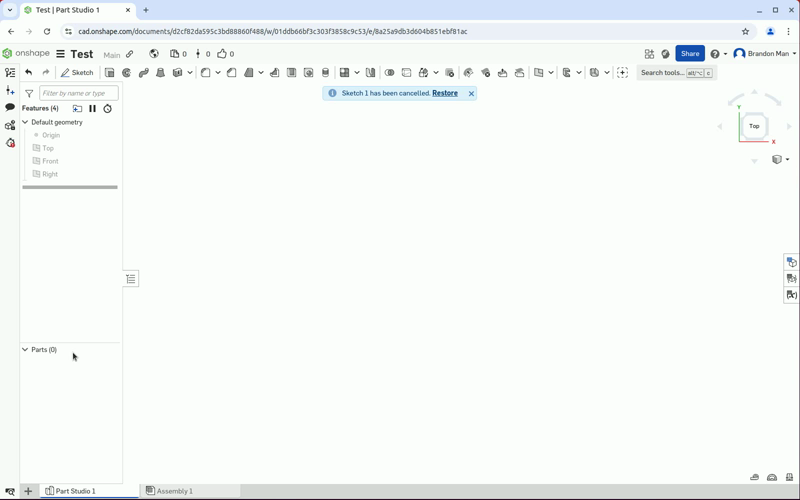
key(y)
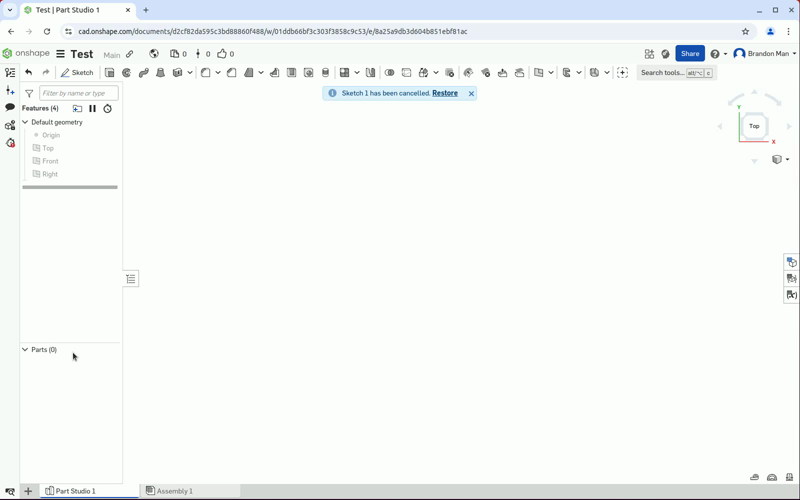
key(shift+p)
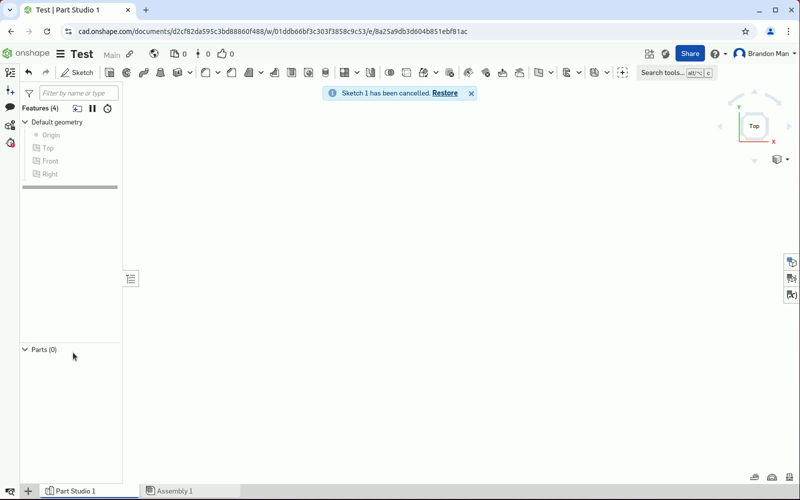
key(space)
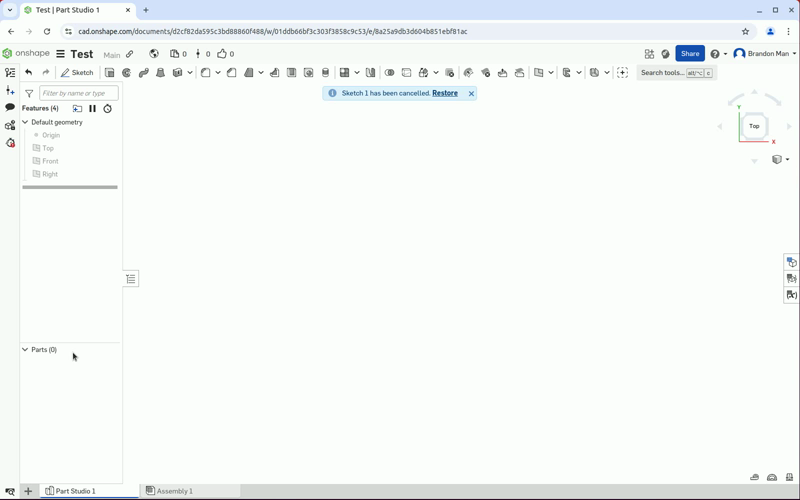
key_down(shift)
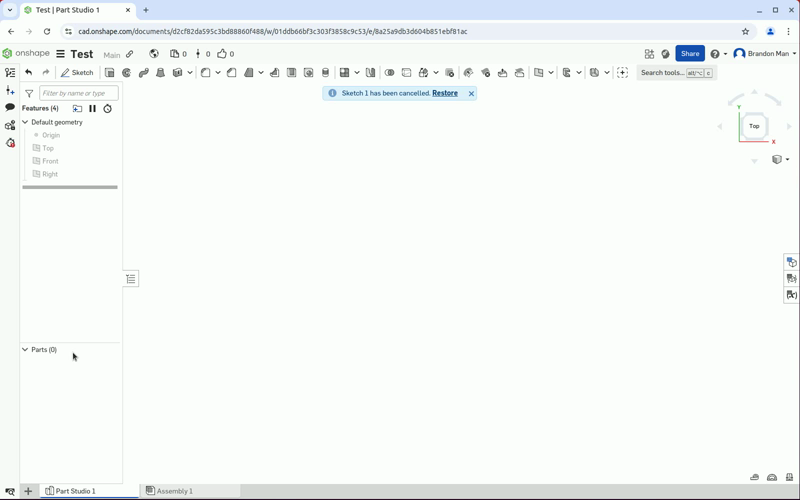
key(up)
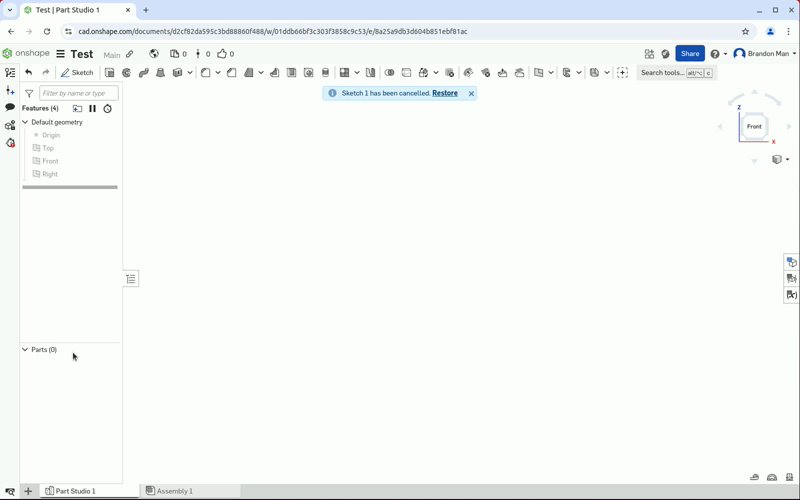
key_up(shift)
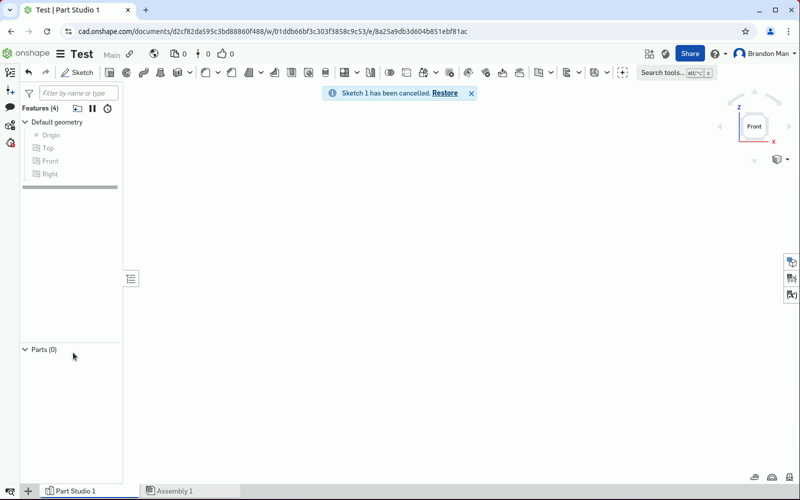
key(space)
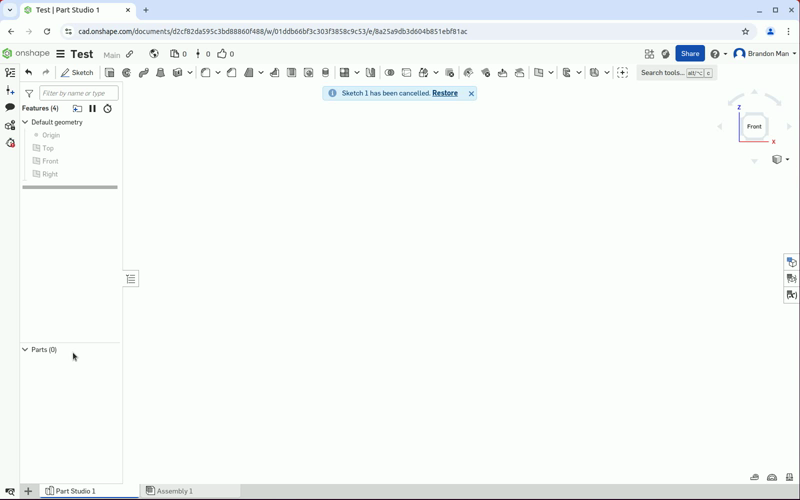
key_down(shift)
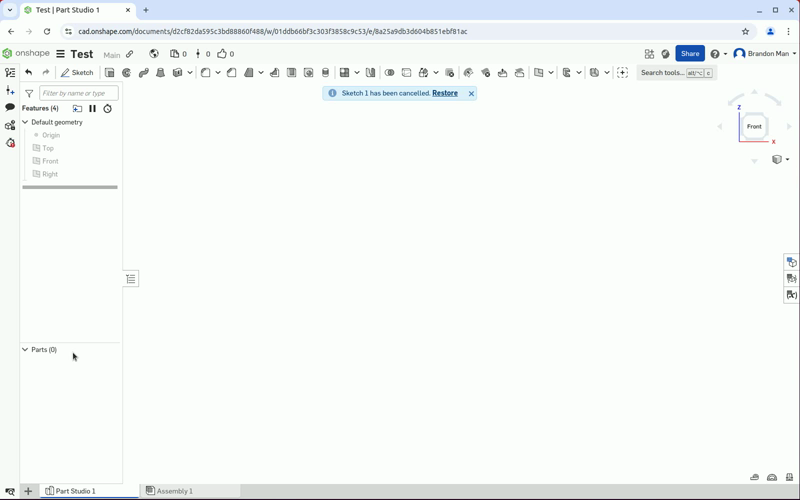
key(left)
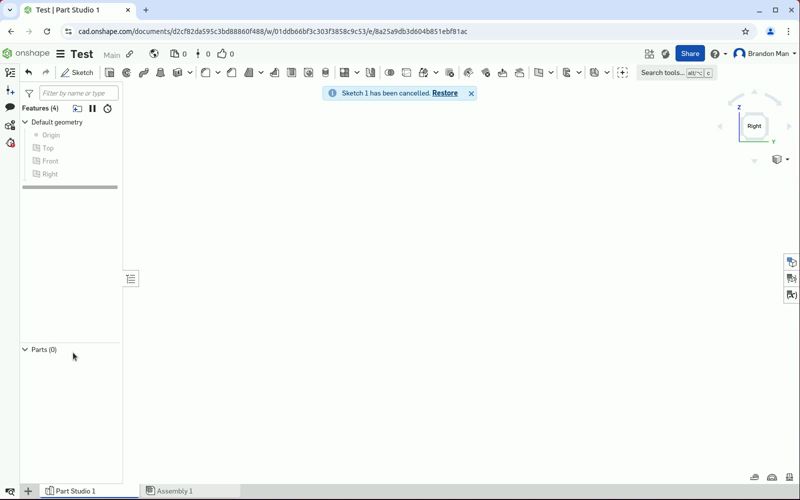
key_up(shift)
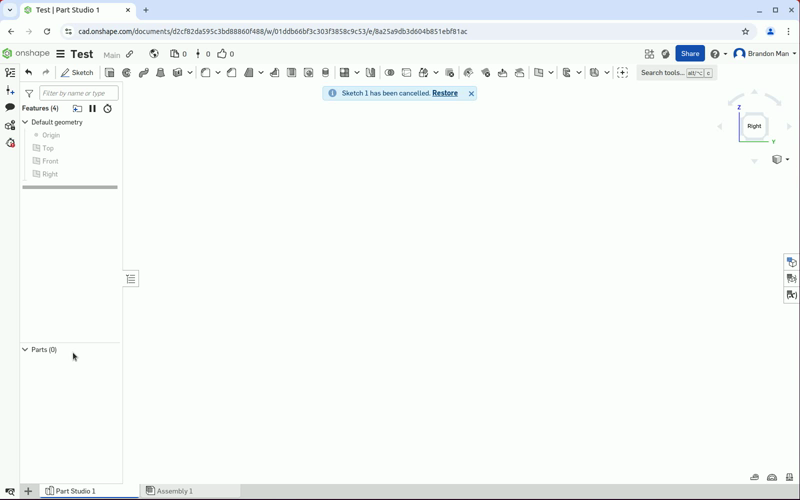
mouse_move(73, 352)
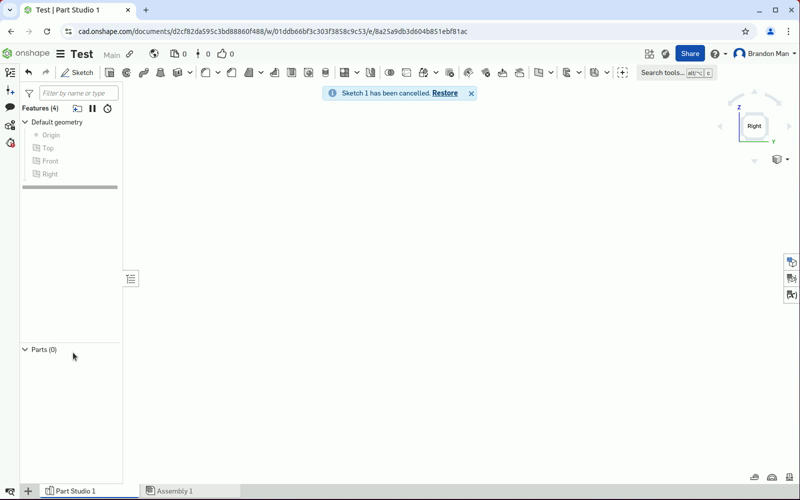
key(shift+y)
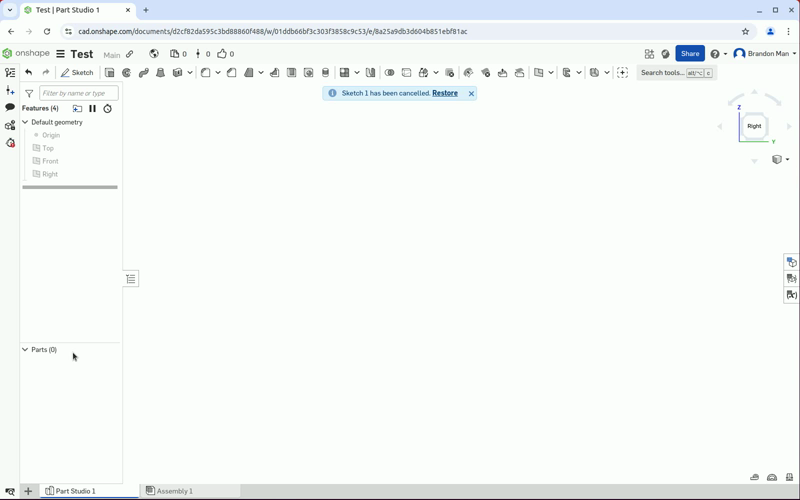
key(shift+s)
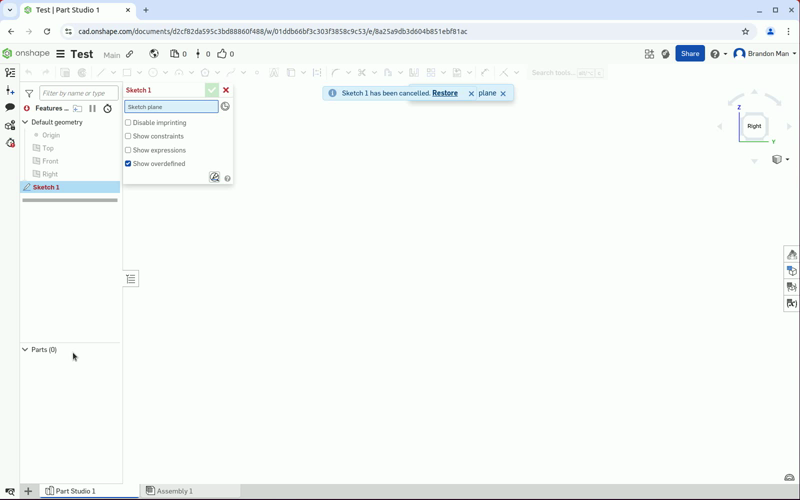
mouse_move(73, 176)
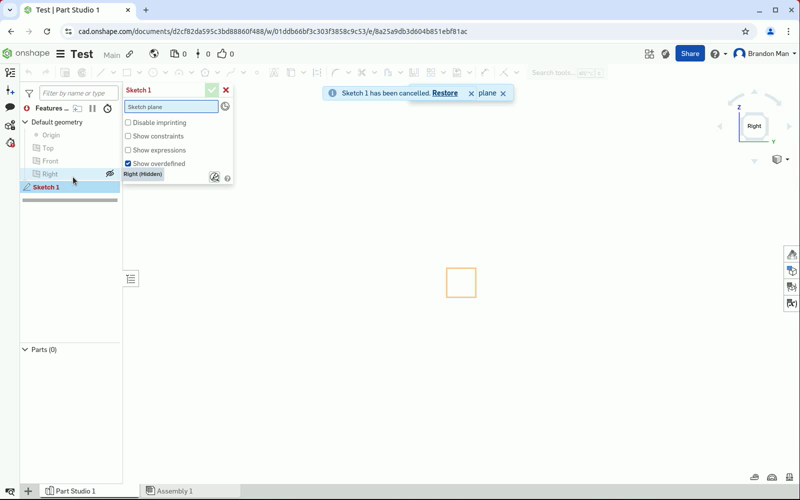
click(73, 176)
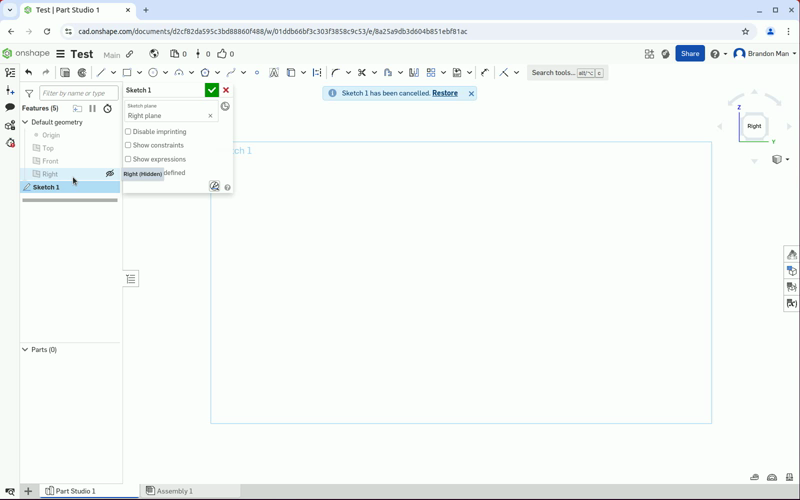
mouse_move(73, 352)
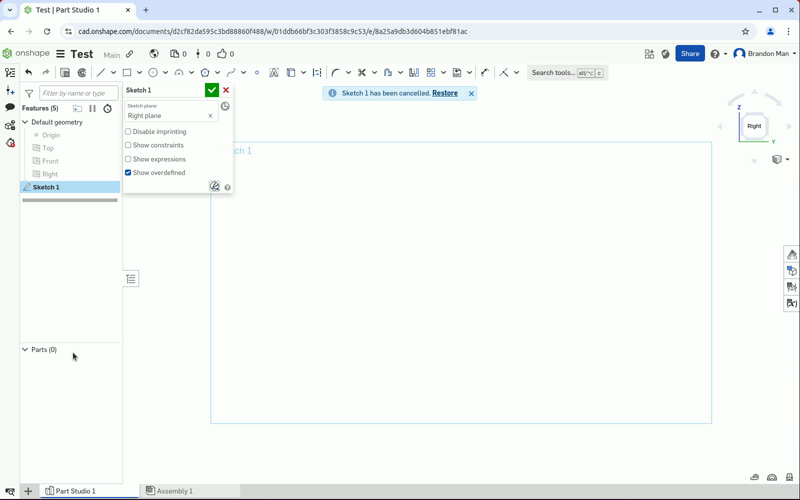
key(y)
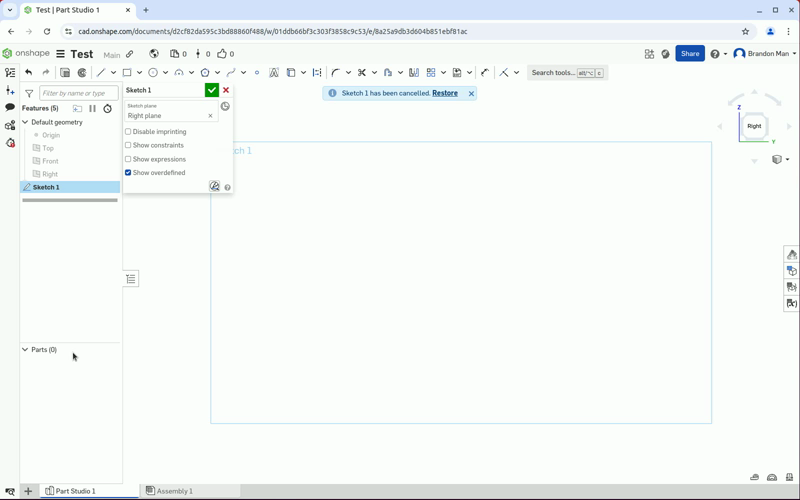
key(l)
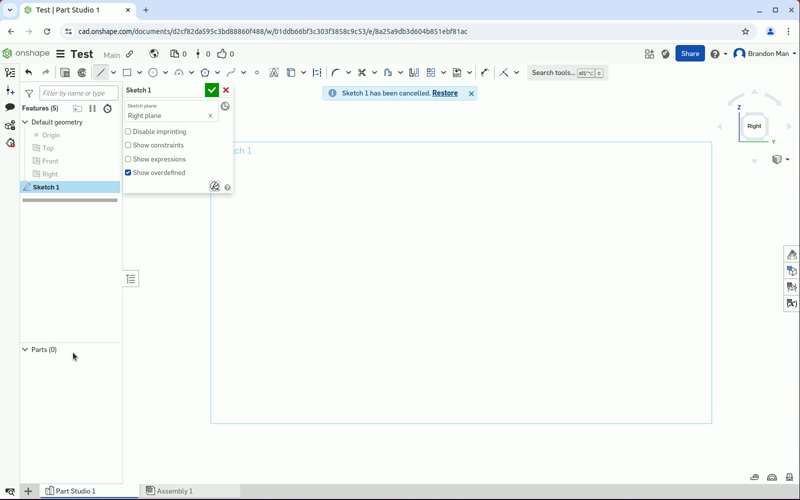
key_down(shift)
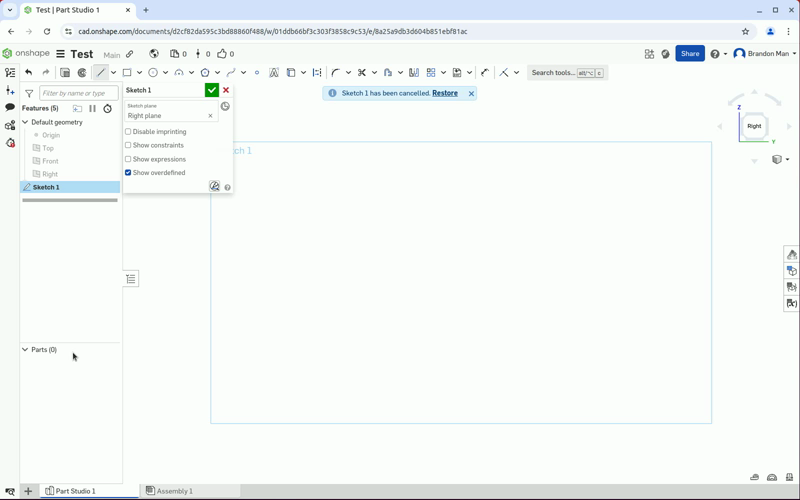
mouse_move(348, 282)
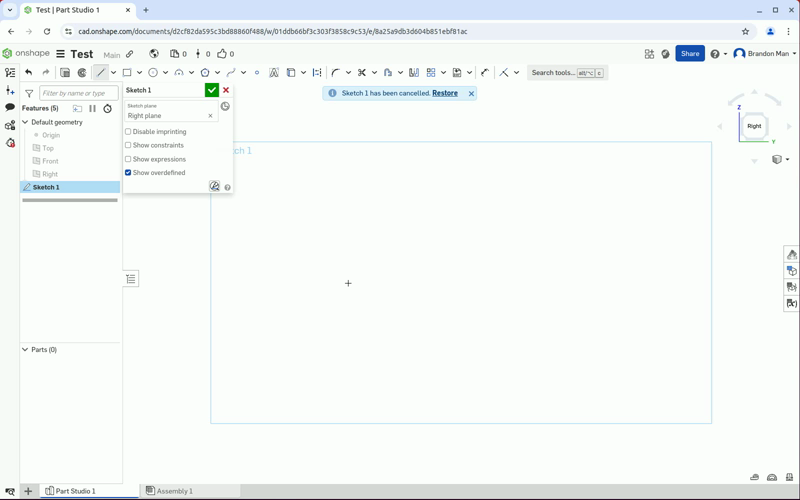
click(348, 282)
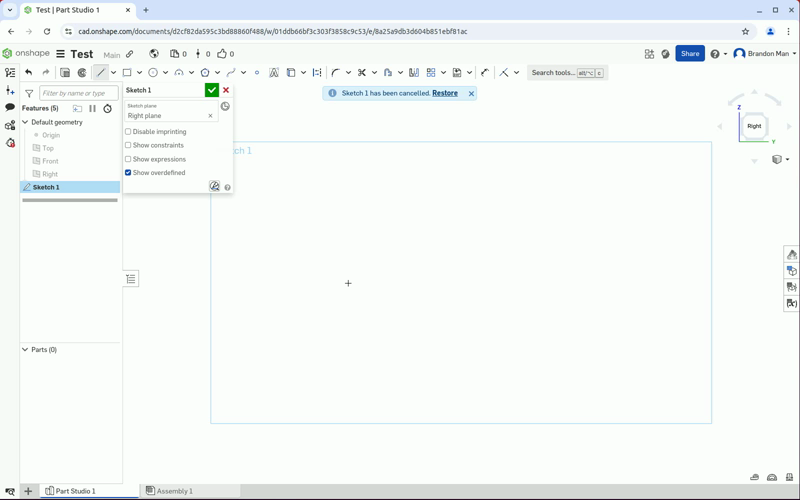
key_up(shift)
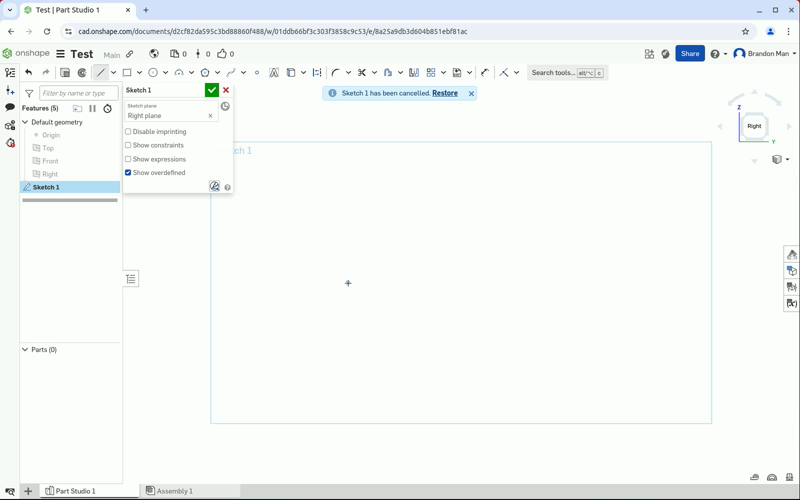
key_down(shift)
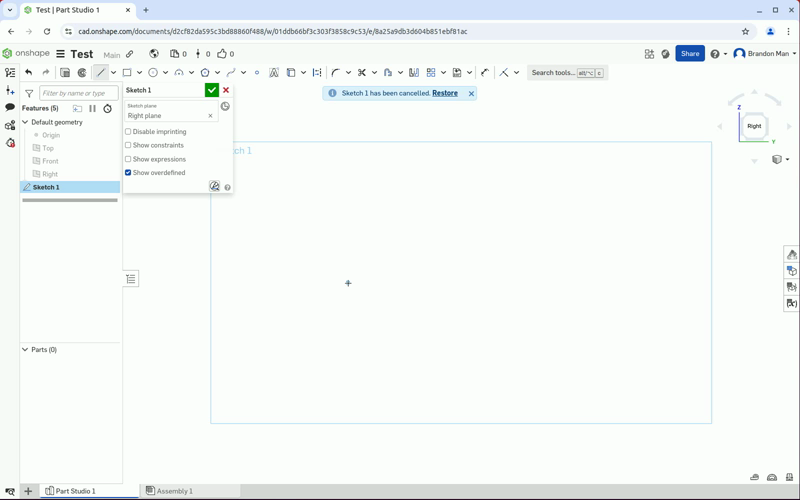
mouse_move(572, 282)
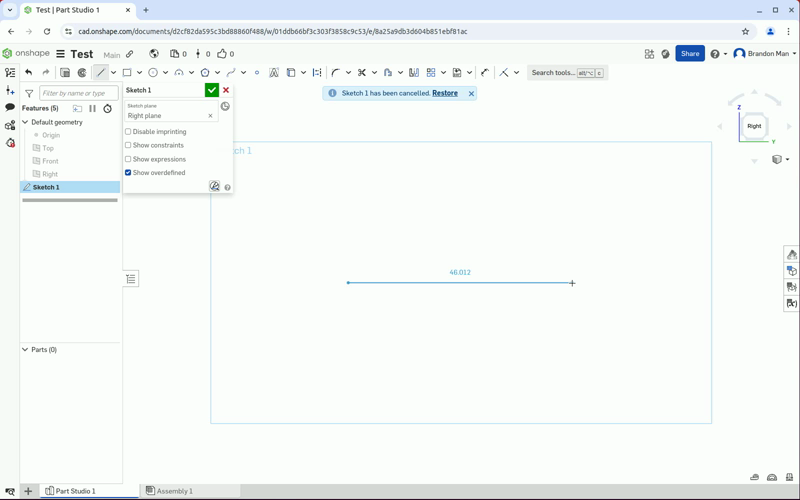
click(572, 282)
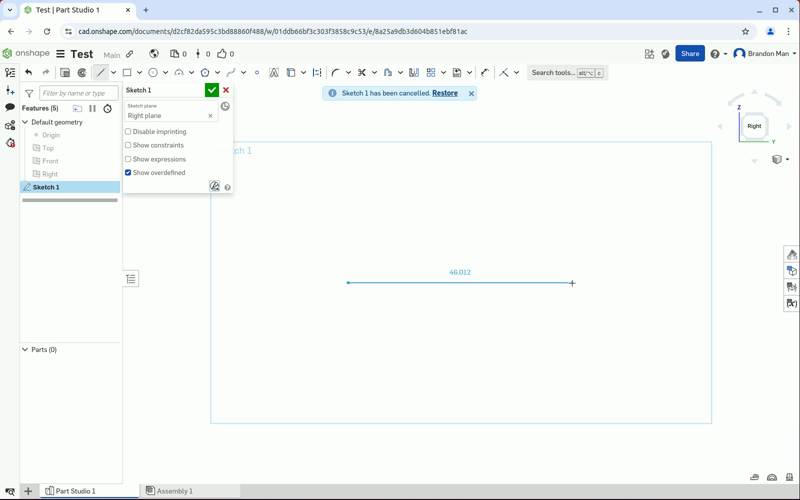
key_up(shift)
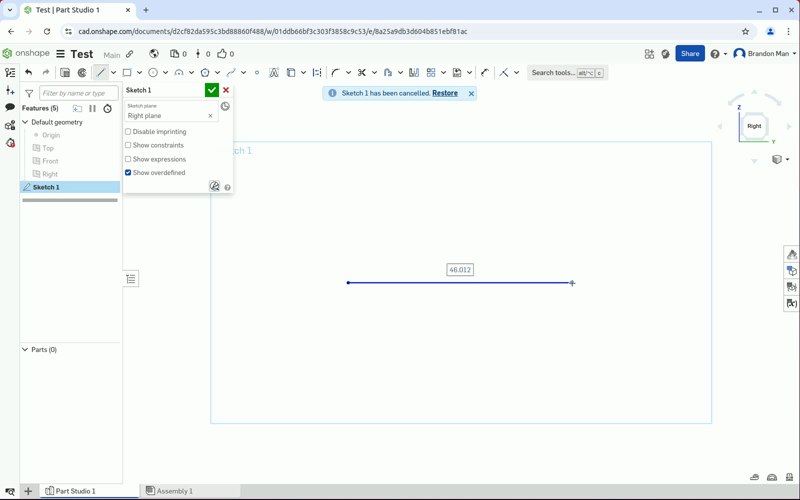
key_down(shift)
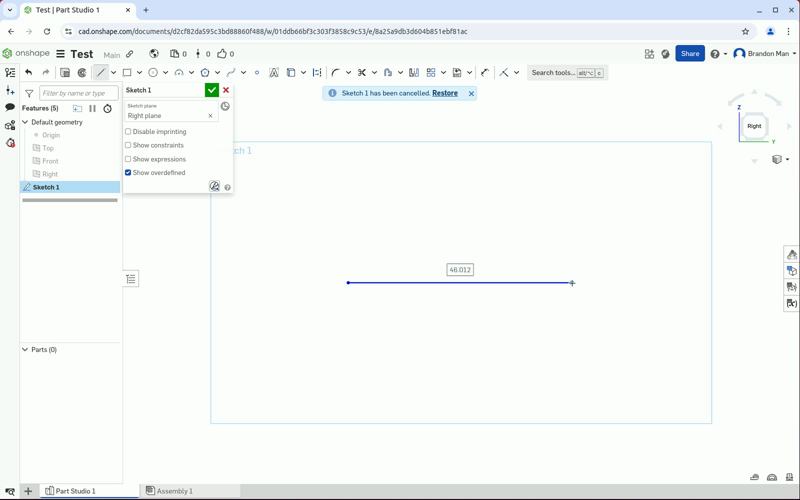
mouse_move(589, 282)
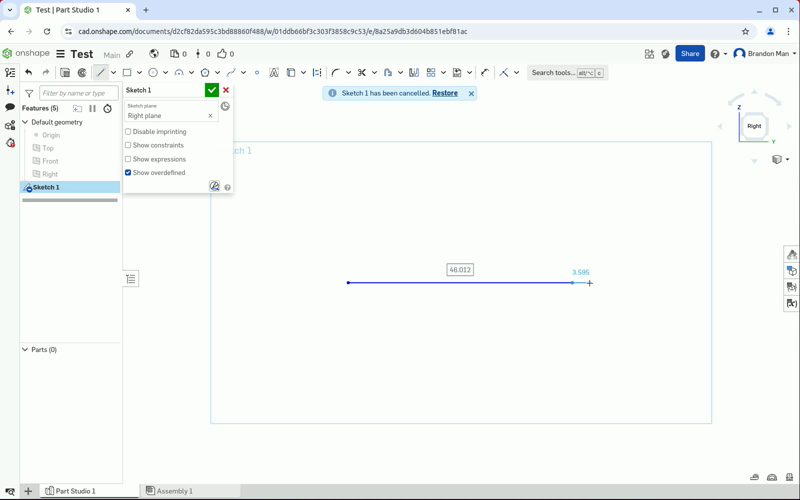
mouse_move(572, 268)
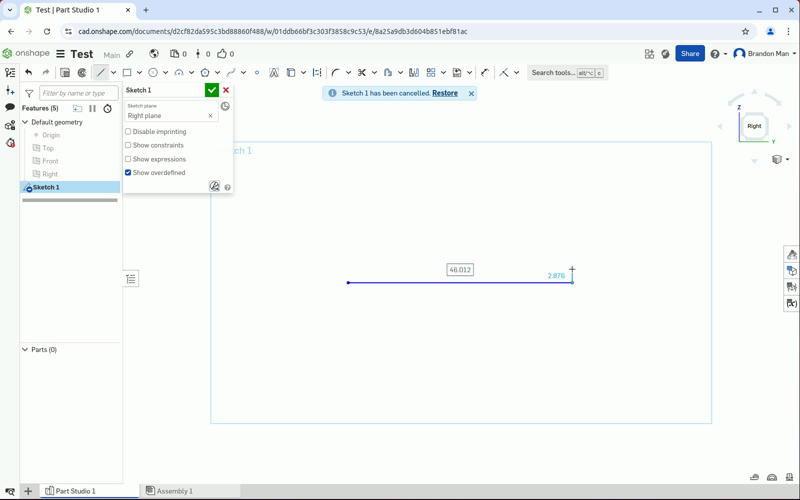
click(572, 268)
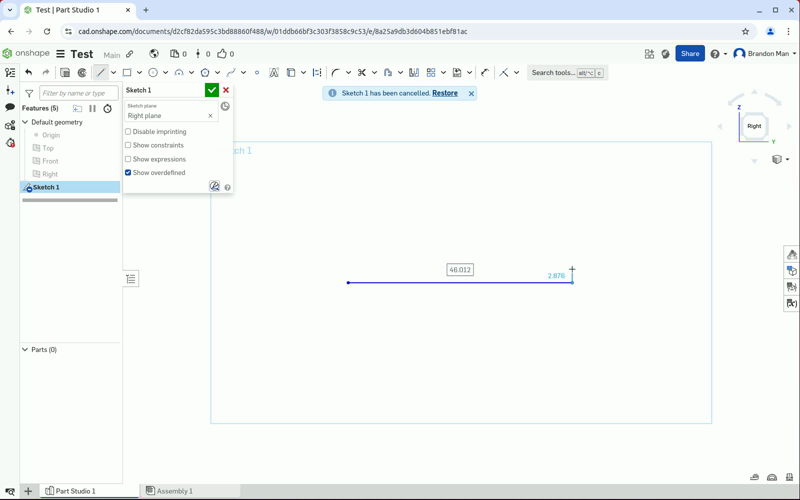
key_up(shift)
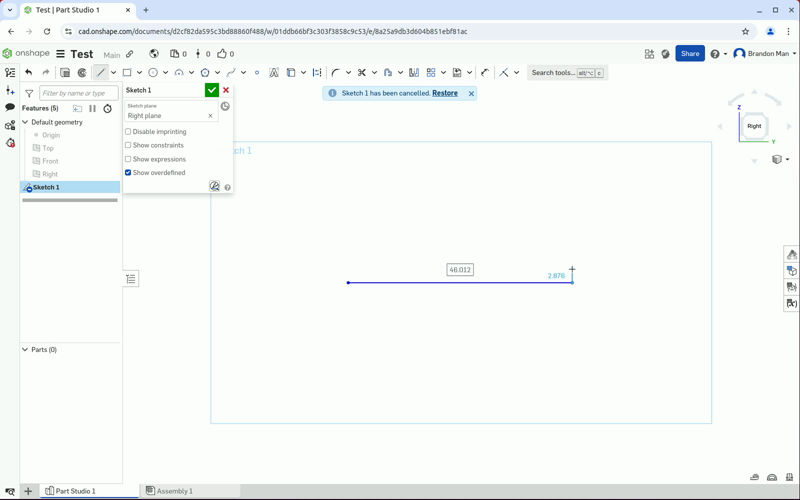
key_down(shift)
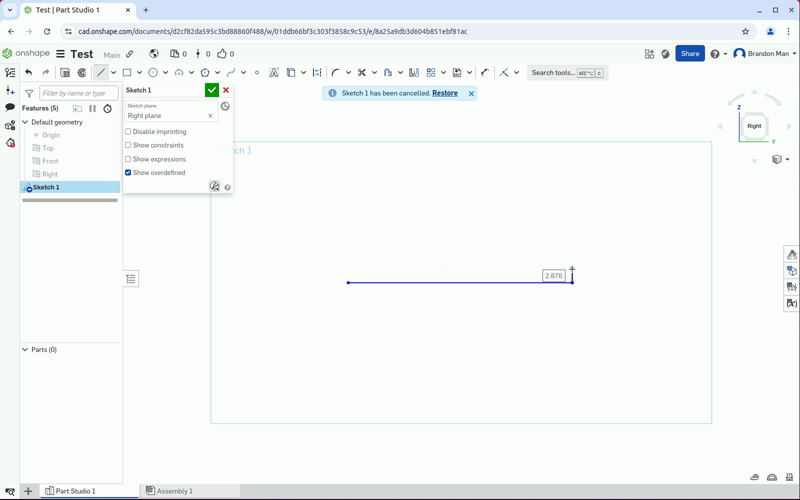
mouse_move(348, 231)
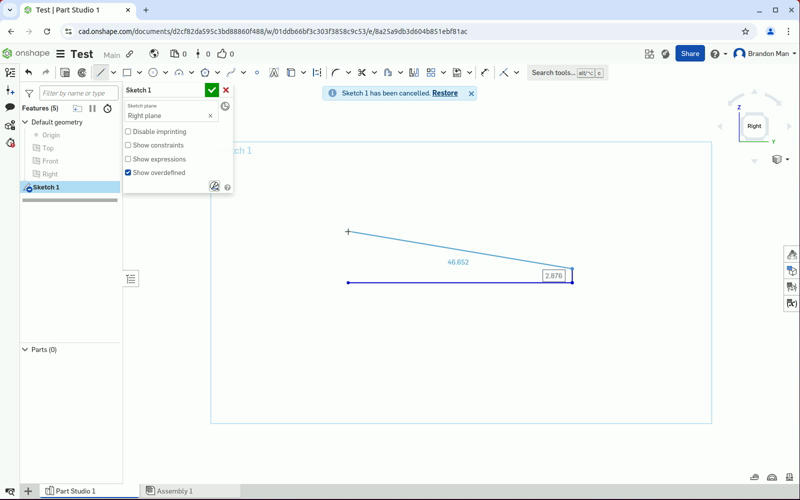
click(348, 231)
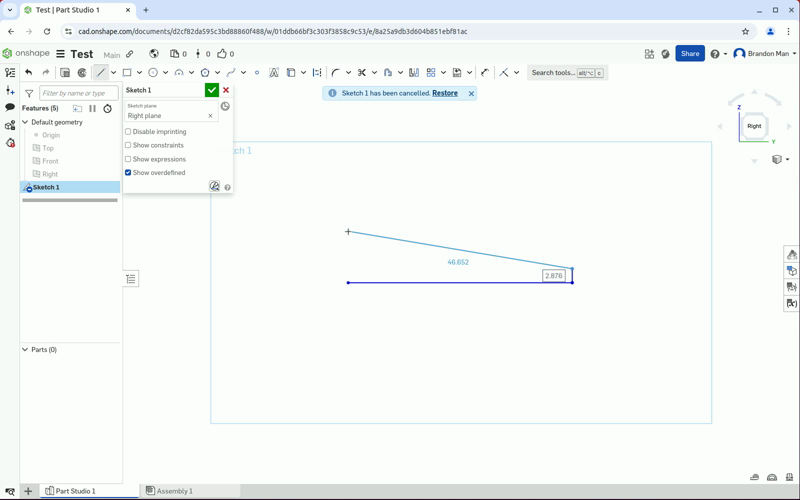
key_up(shift)
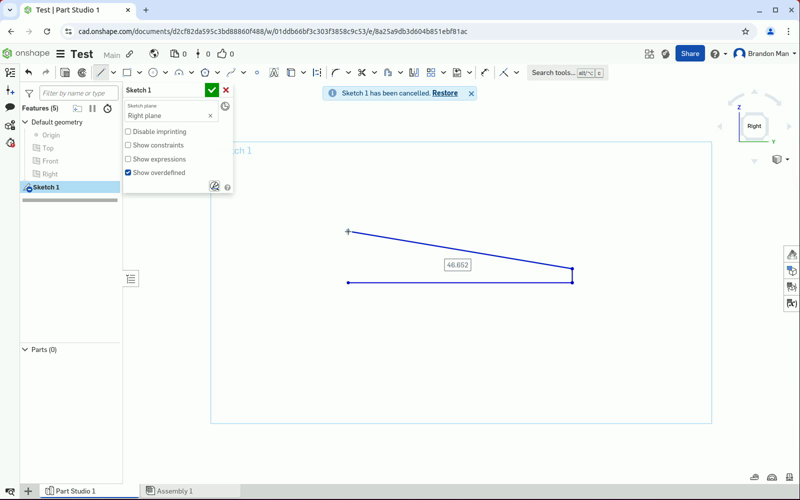
mouse_move(378, 231)
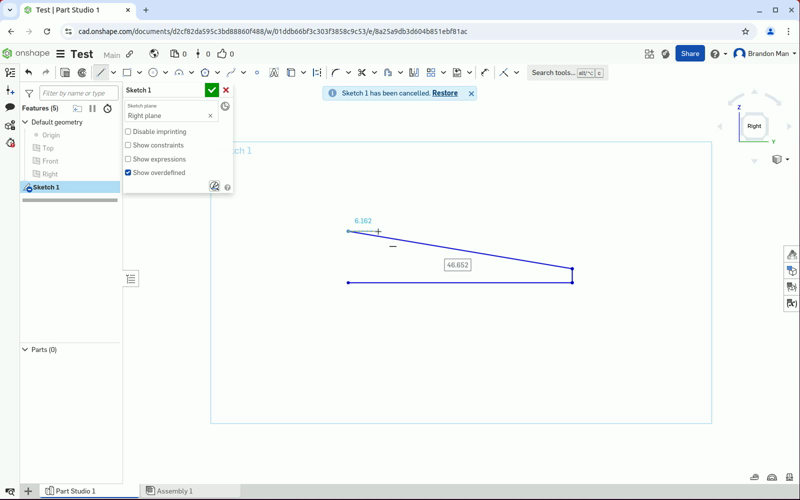
key_down(shift)
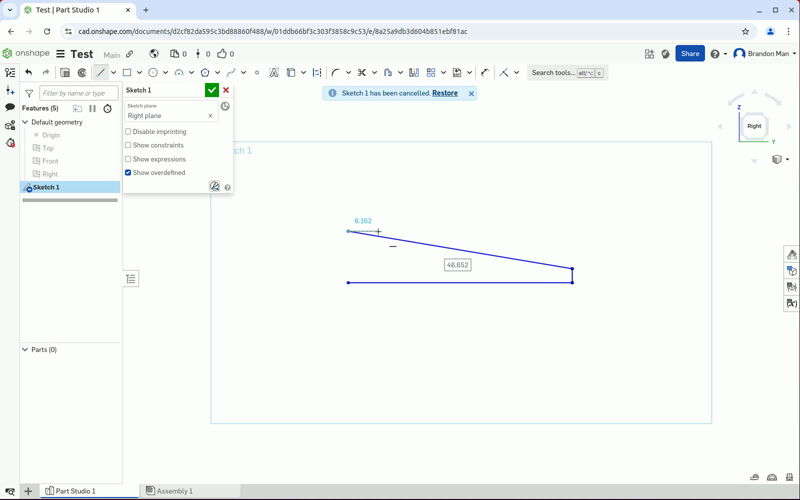
mouse_move(348, 282)
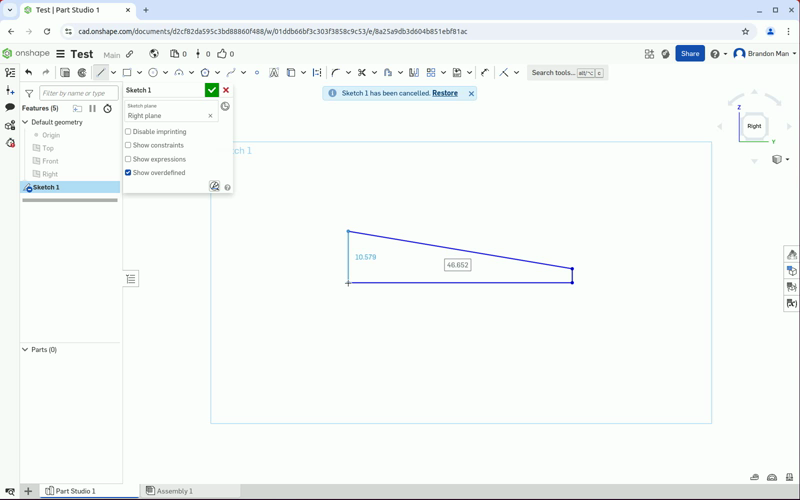
key_up(shift)
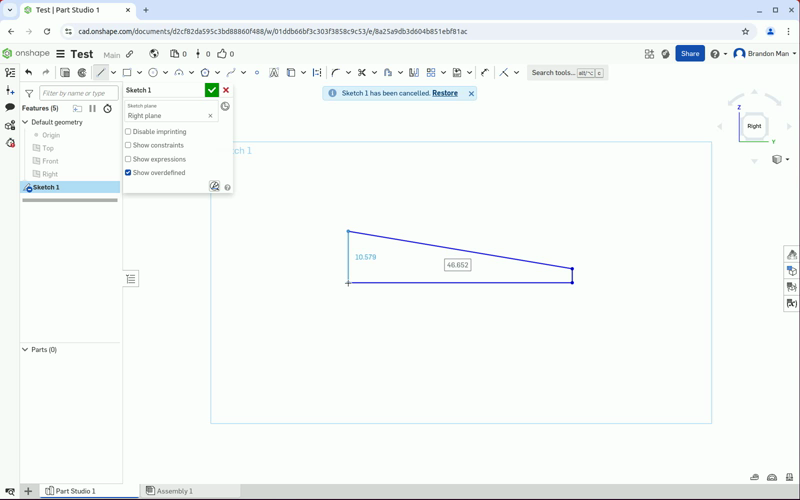
click(348, 282)
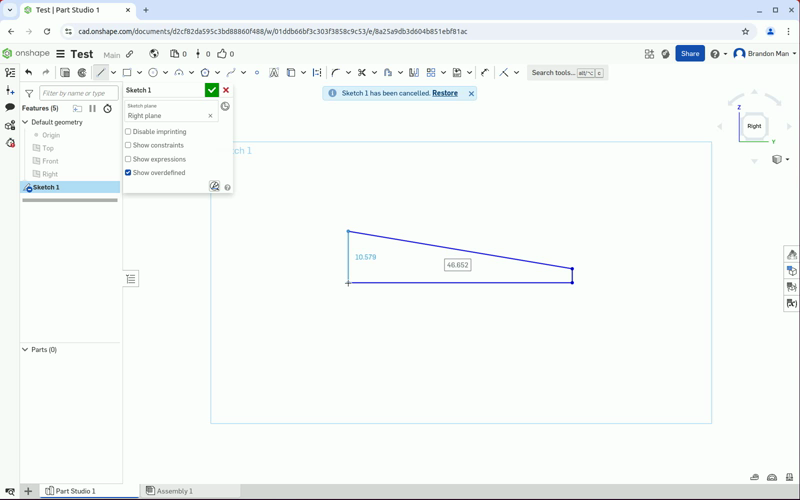
key(esc)
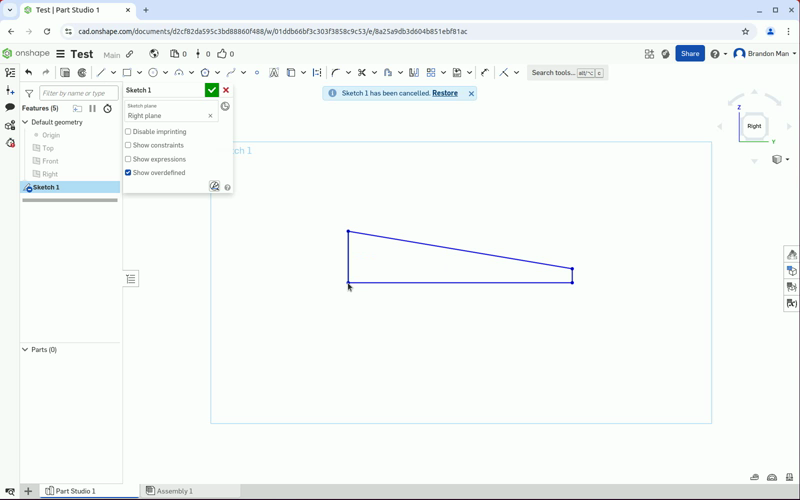
mouse_move(363, 267)
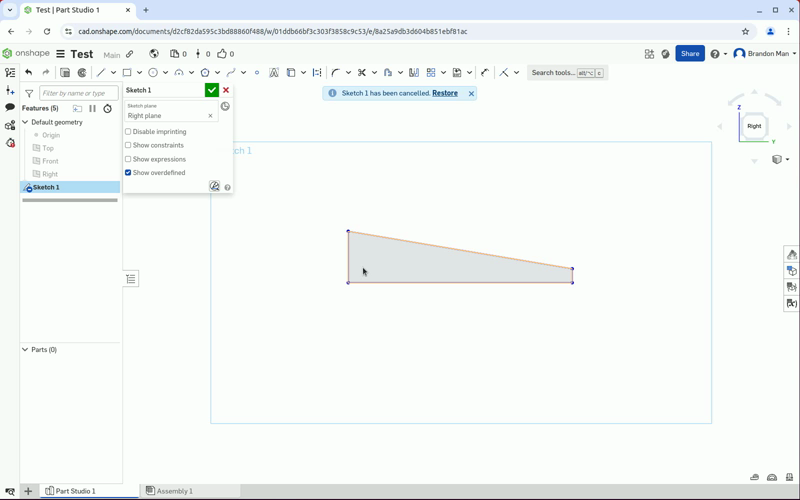
click(363, 267)
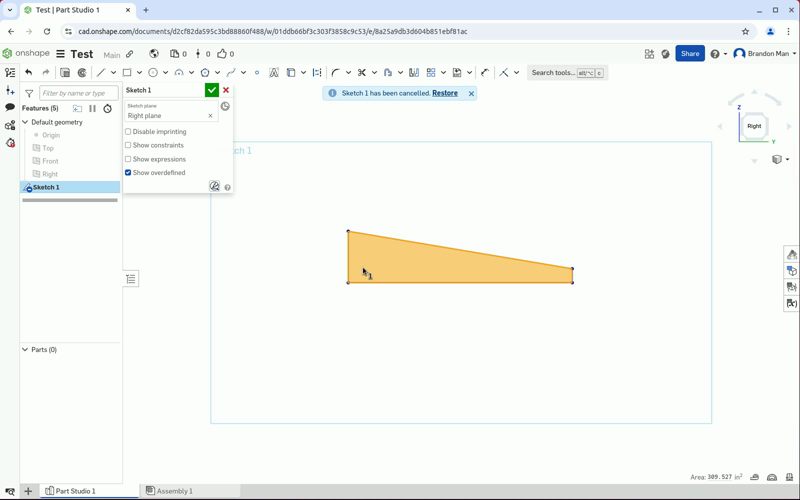
mouse_move(73, 352)
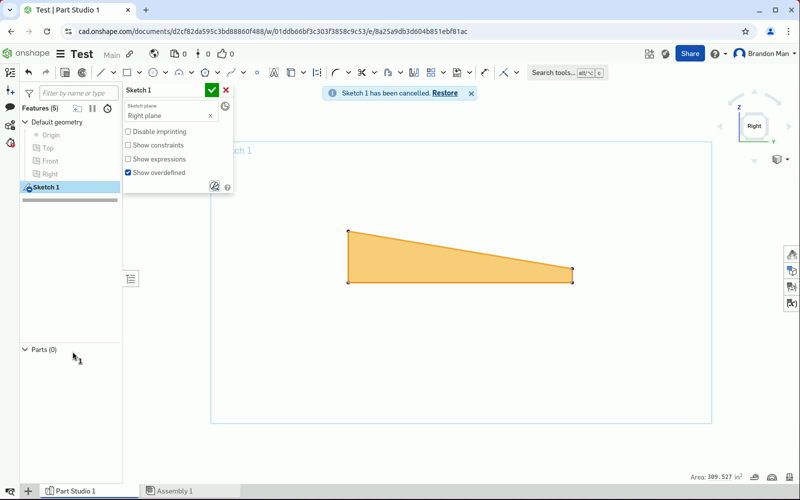
key(shift+y)
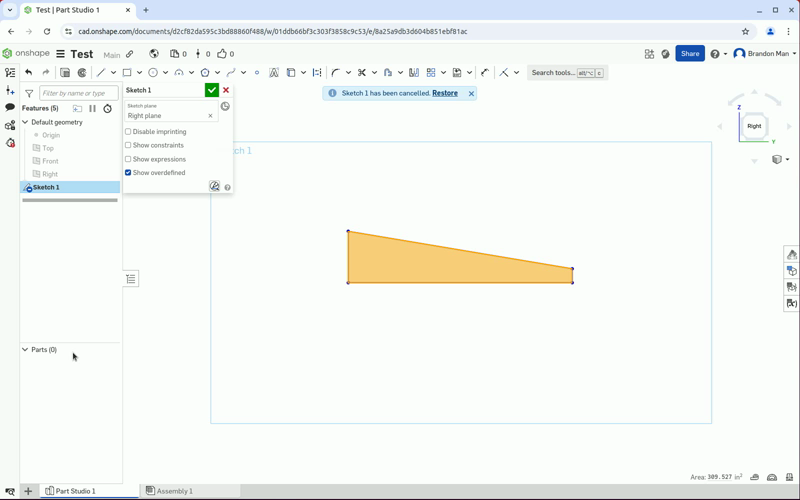
key(shift+e)
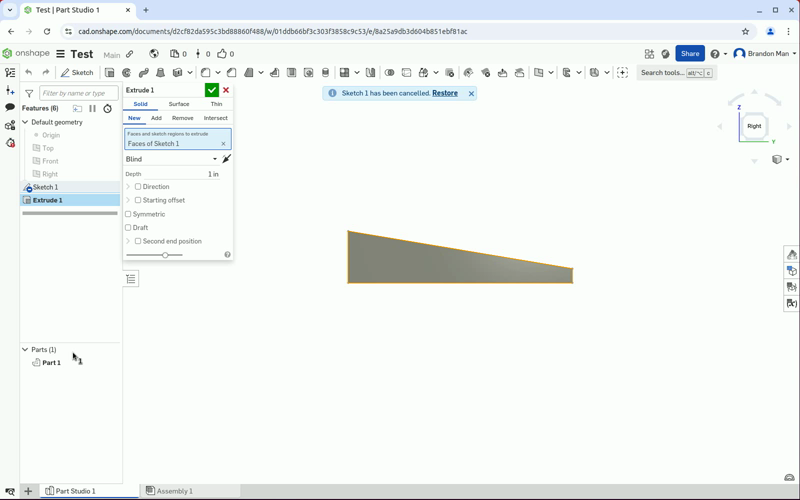
mouse_move(143, 106)
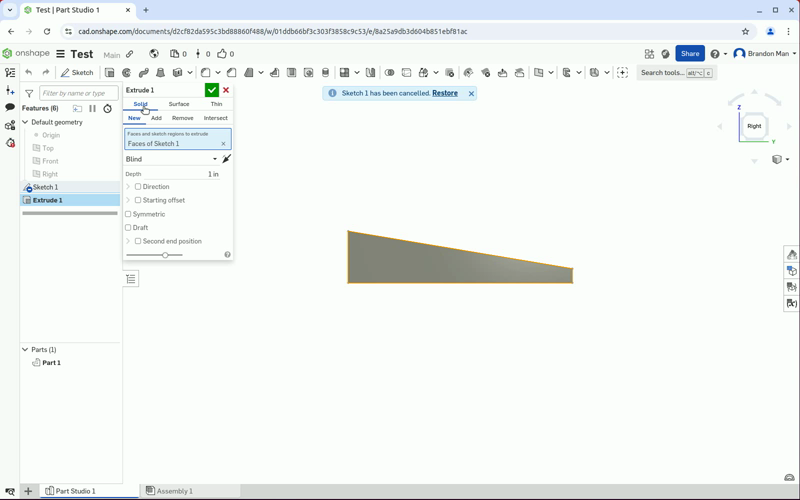
click(143, 106)
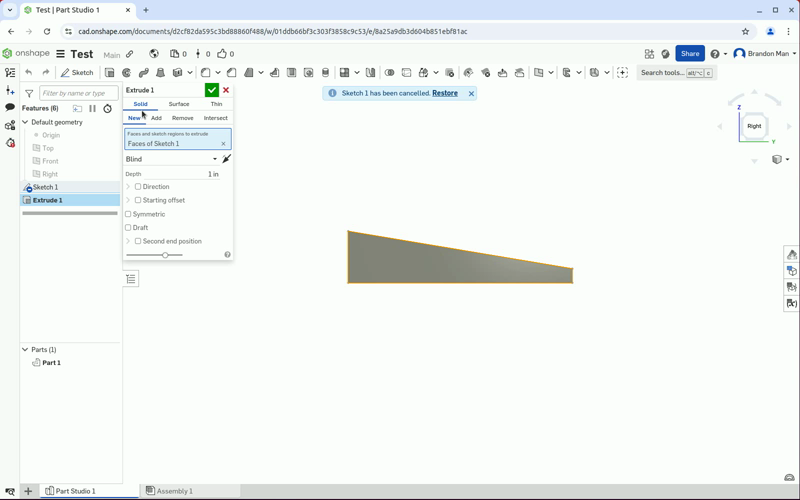
mouse_move(137, 120)
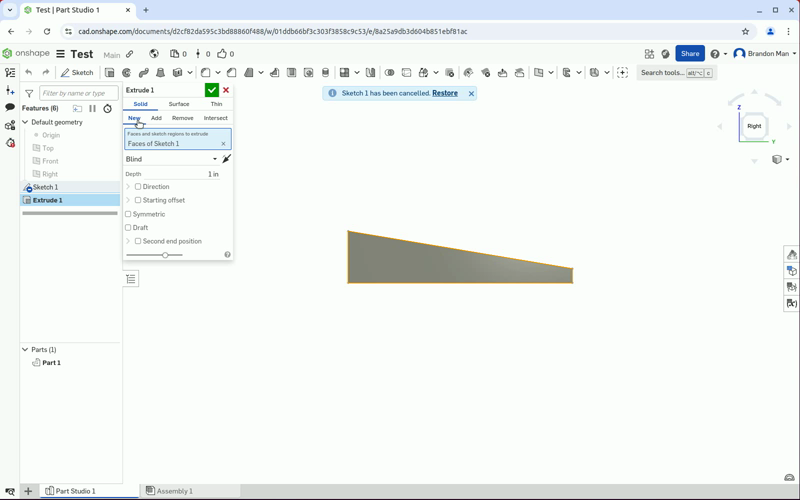
click(137, 120)
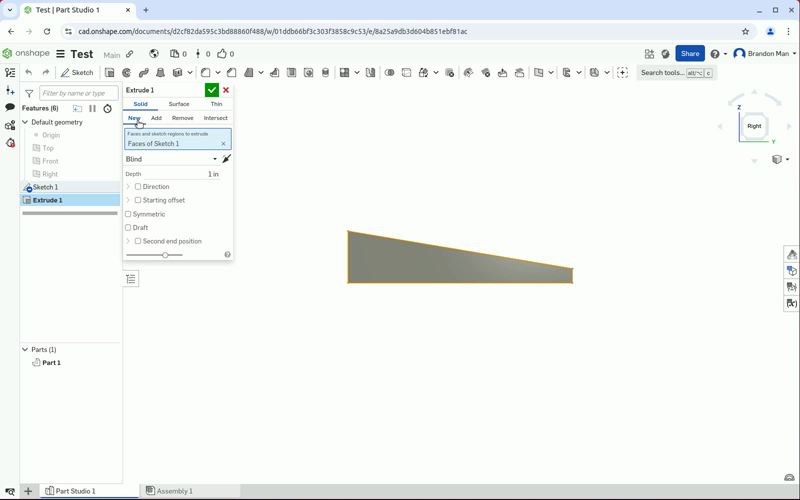
key(tab, 4)
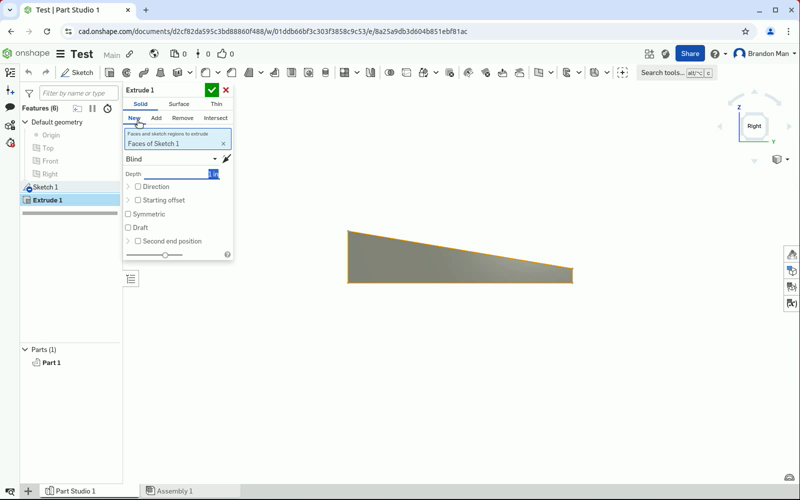
text(6.74)
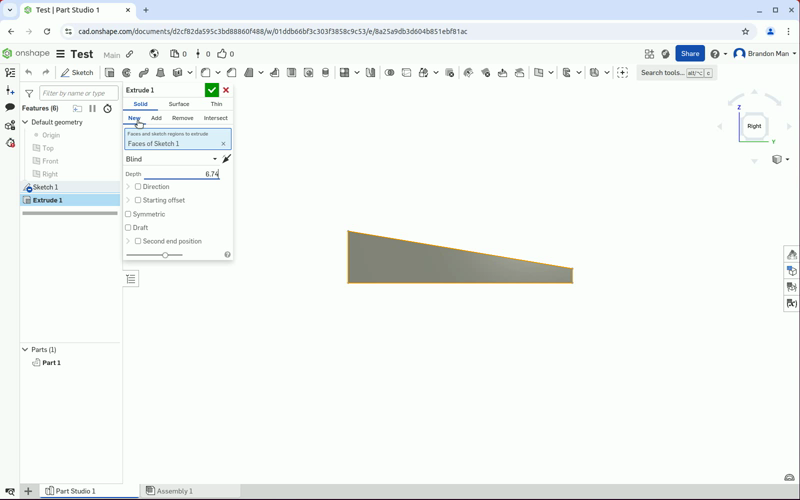
key(tab, 3)
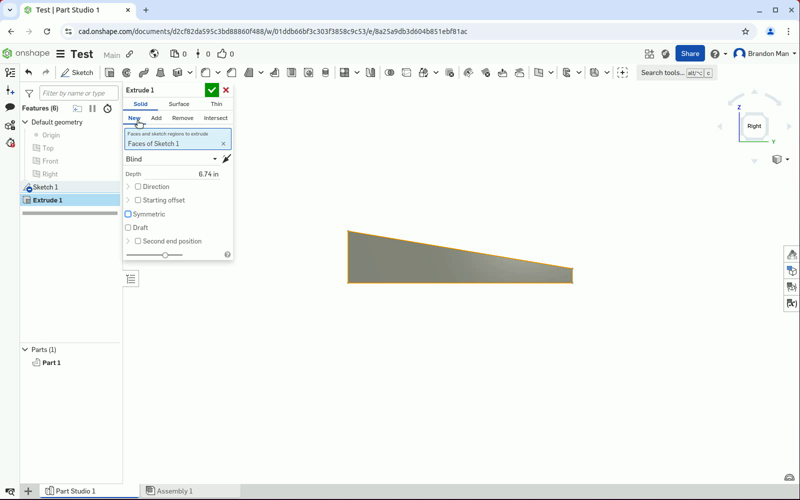
key(space)
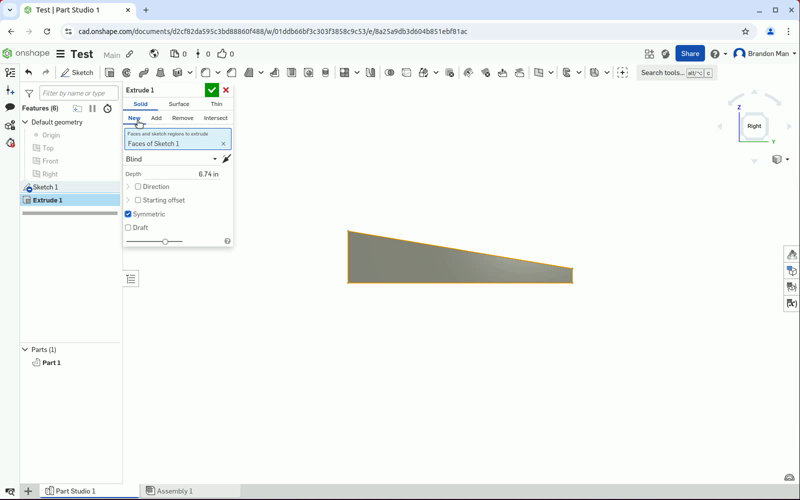
key(enter)
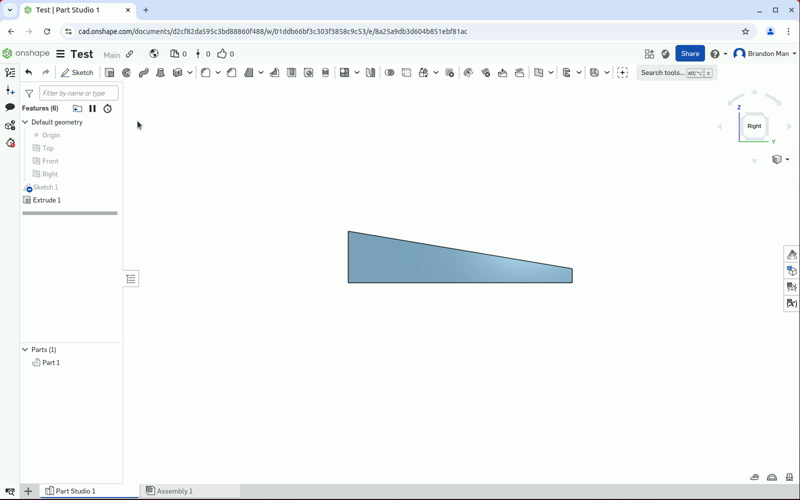
key(shift+h)
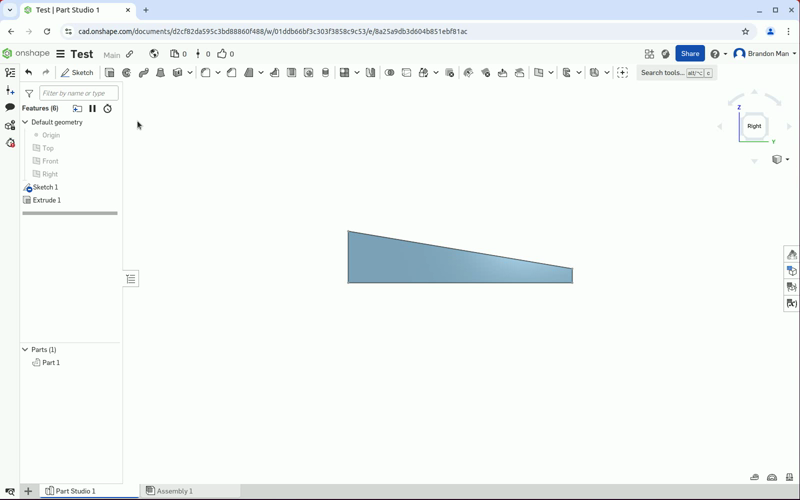
key(shift+h)
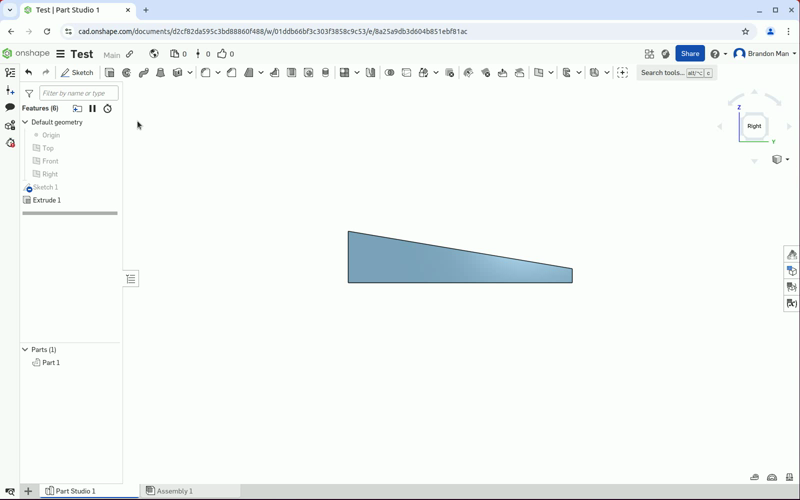
mouse_move(73, 189)
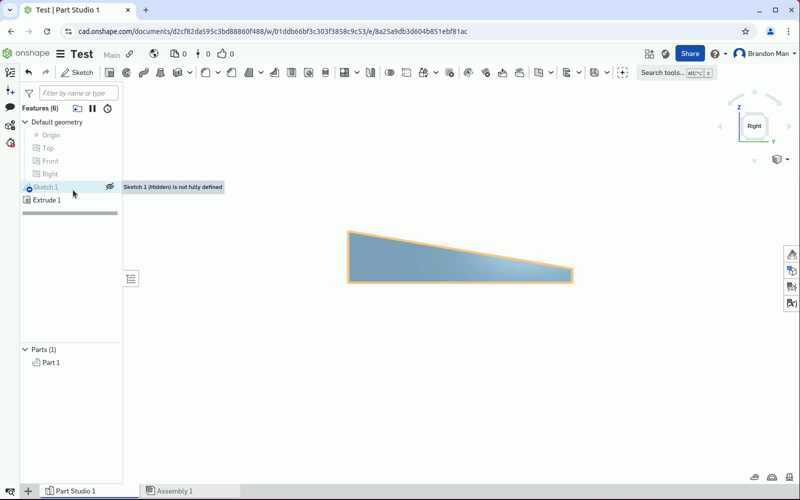
click(73, 189)
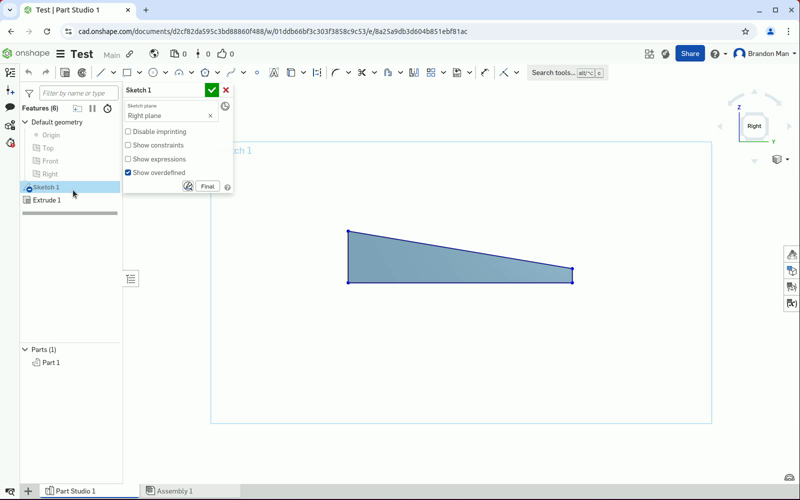
mouse_move(229, 92)
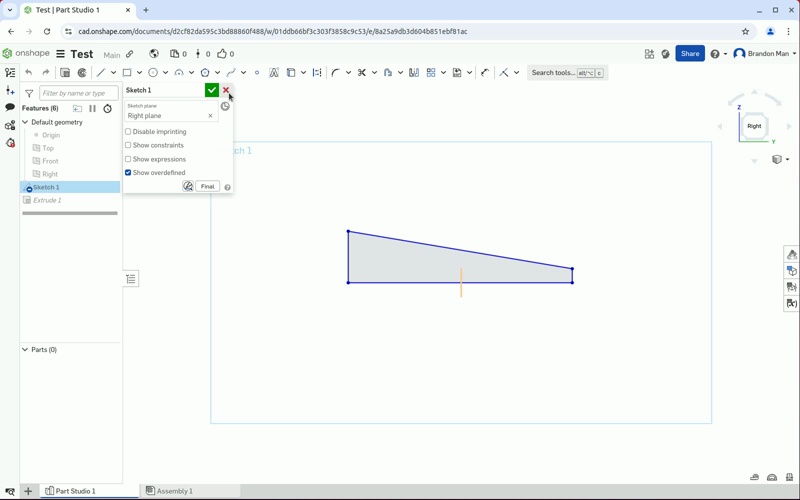
click(229, 92)
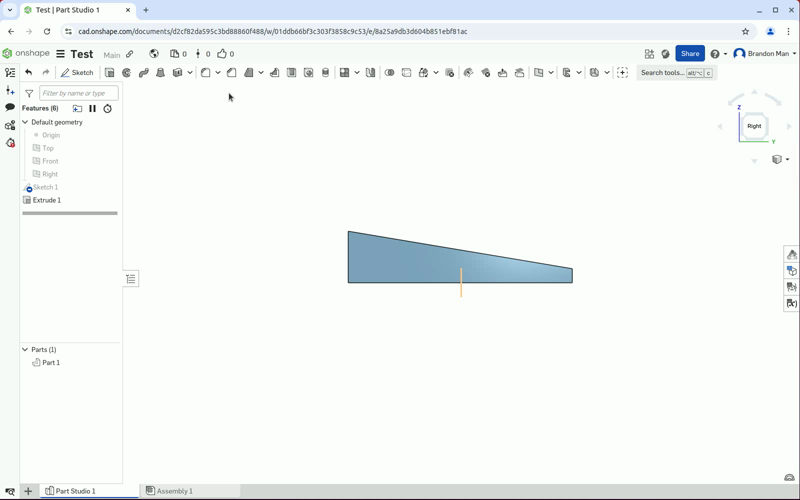
mouse_move(73, 352)
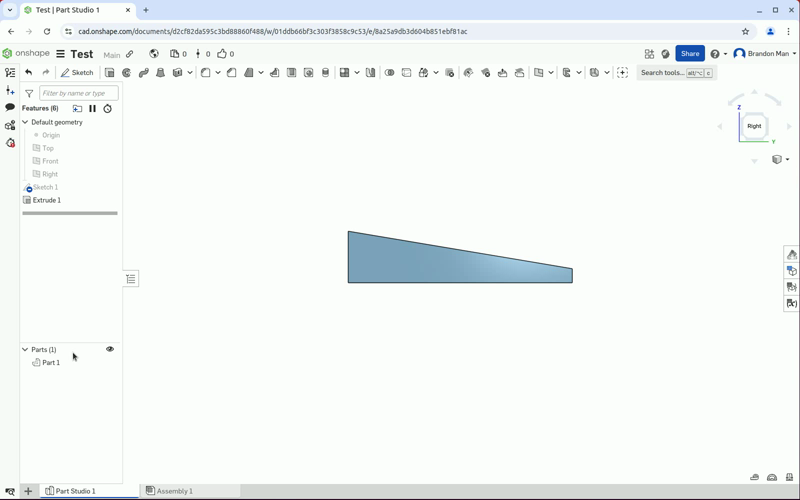
key(y)
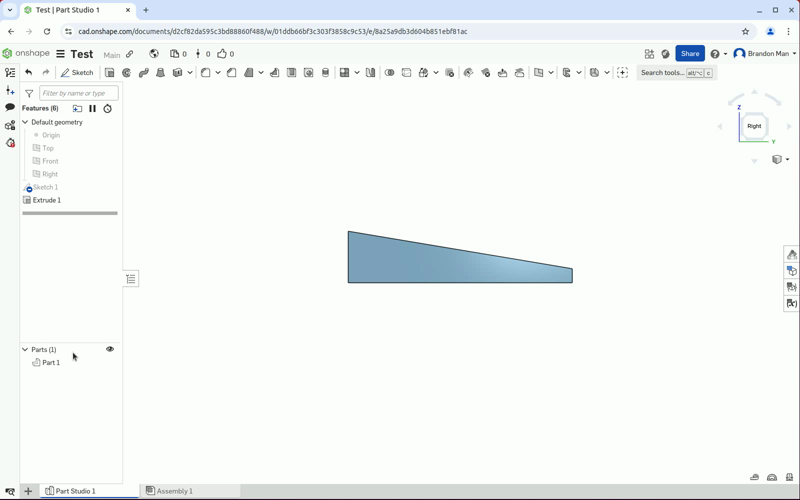
key(shift+p)
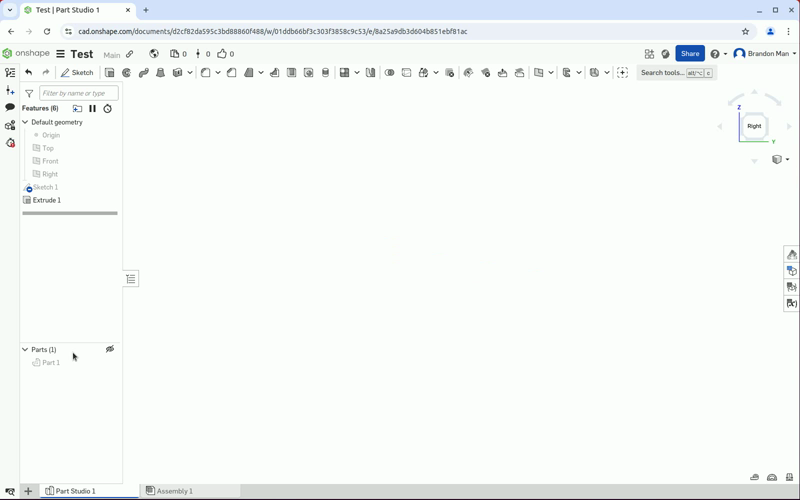
key(space)
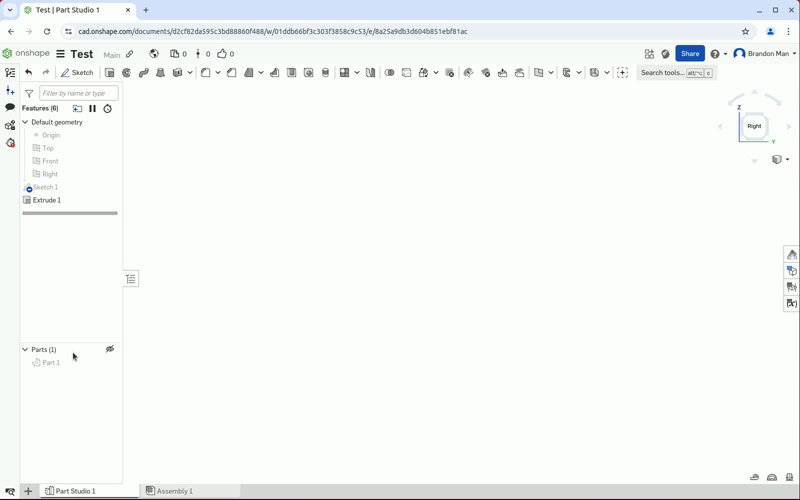
key_down(shift)
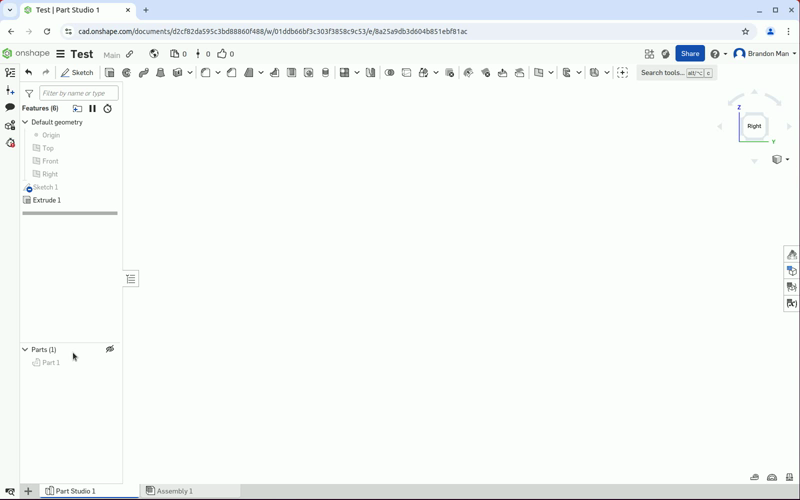
key(right)
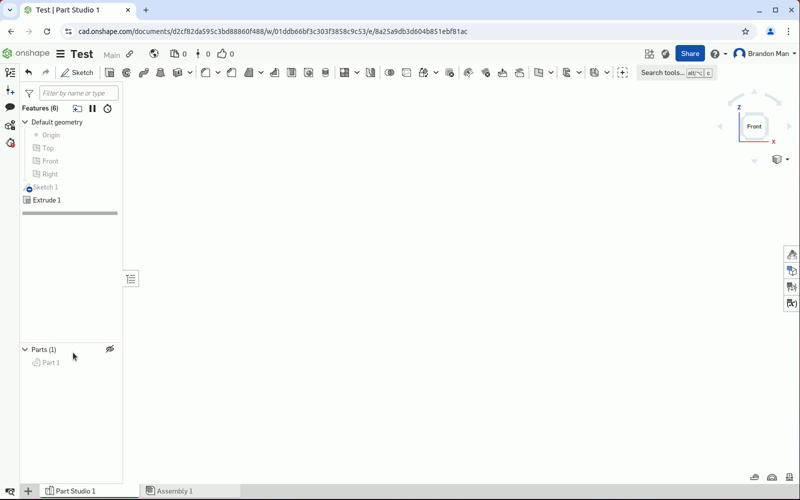
key_up(shift)
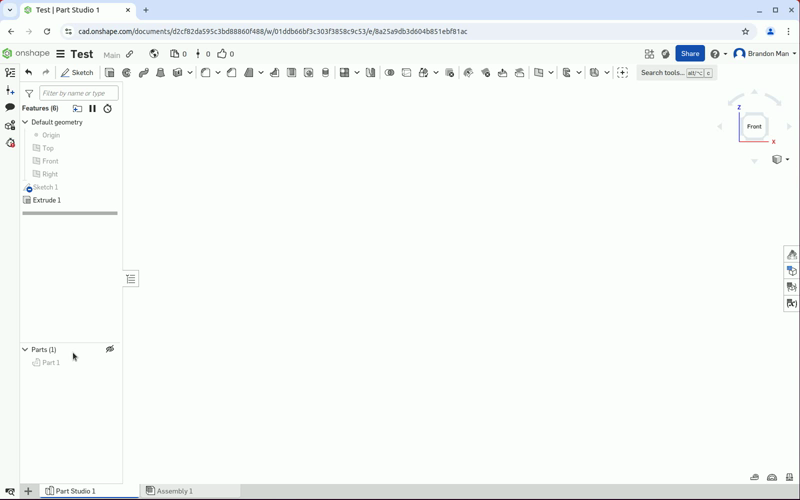
mouse_move(73, 352)
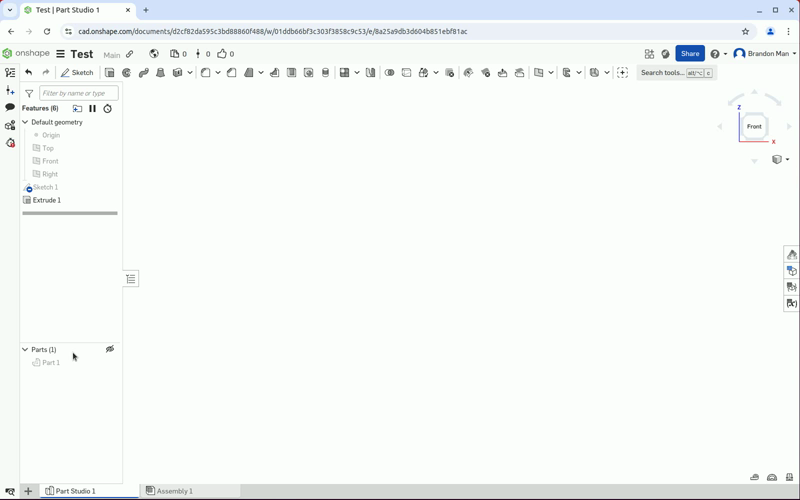
key(shift+y)
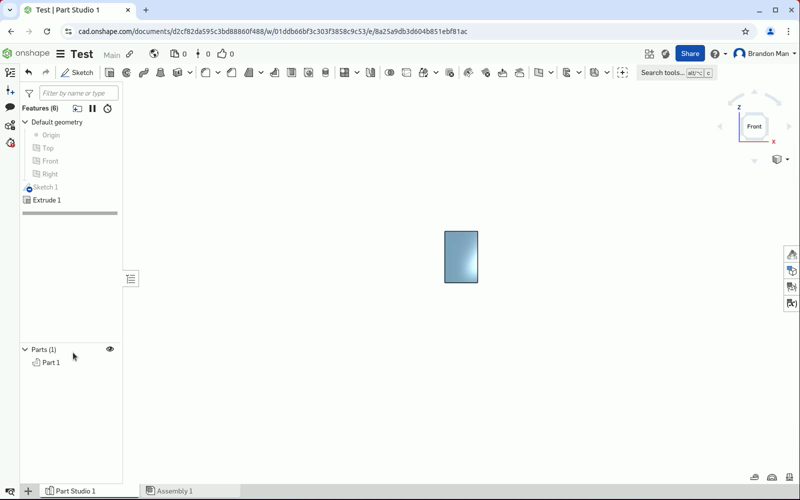
mouse_move(541, 75)
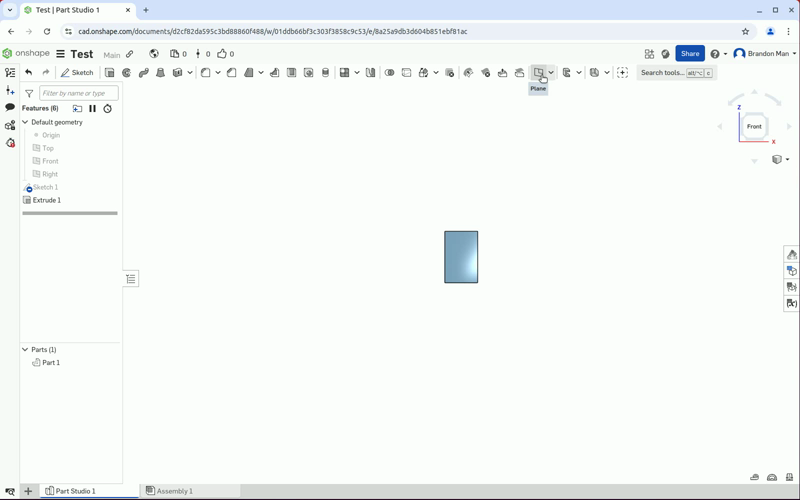
click(541, 75)
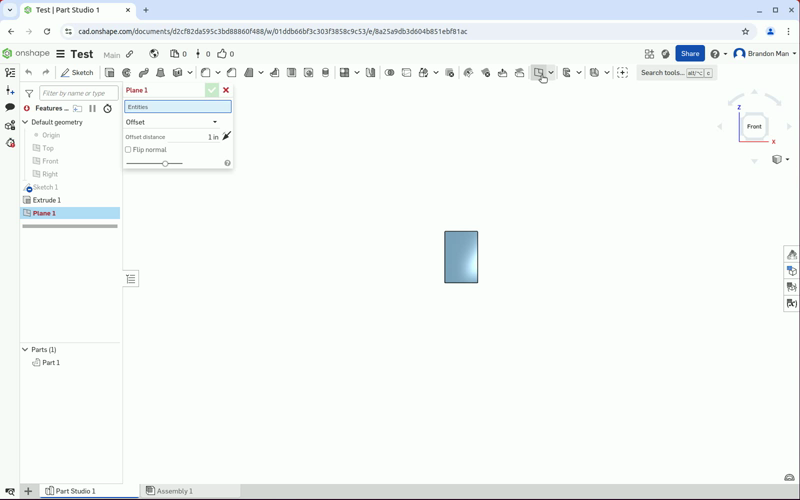
mouse_move(73, 163)
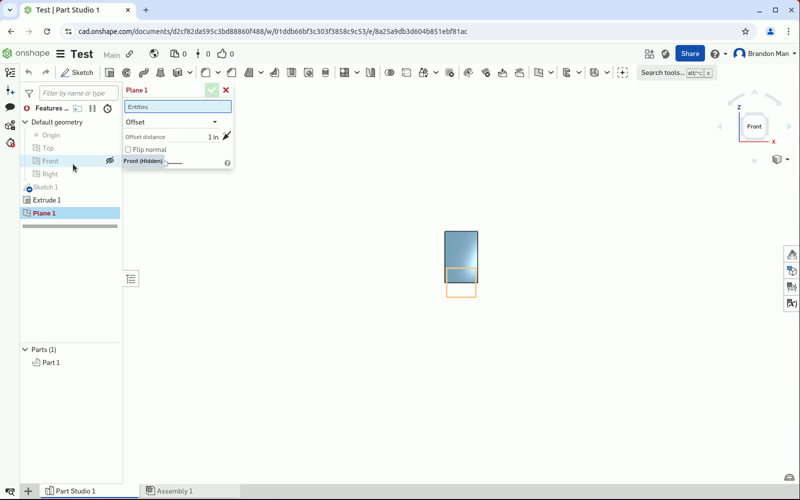
click(73, 163)
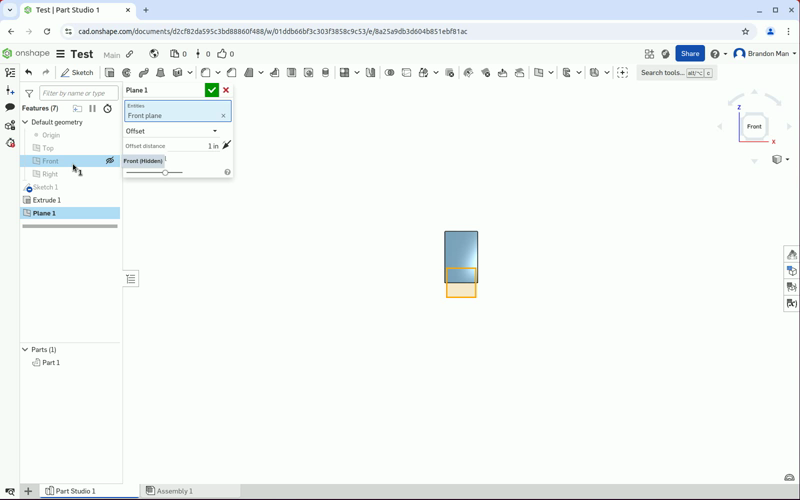
key(tab, 2)
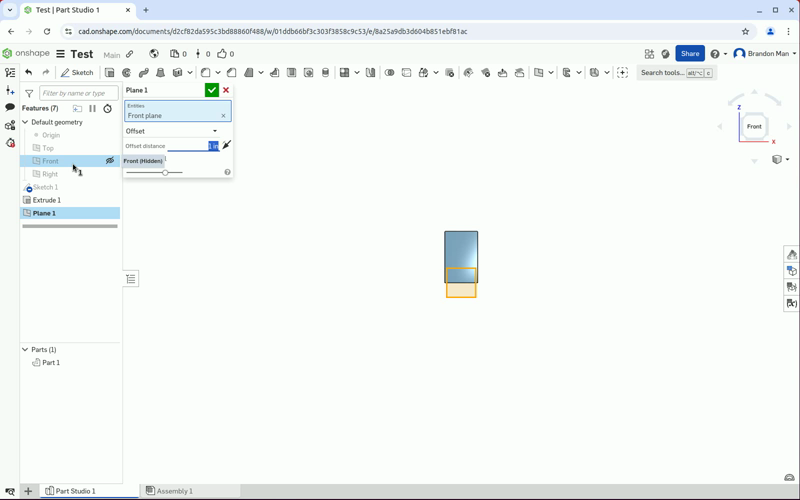
text(23.108)
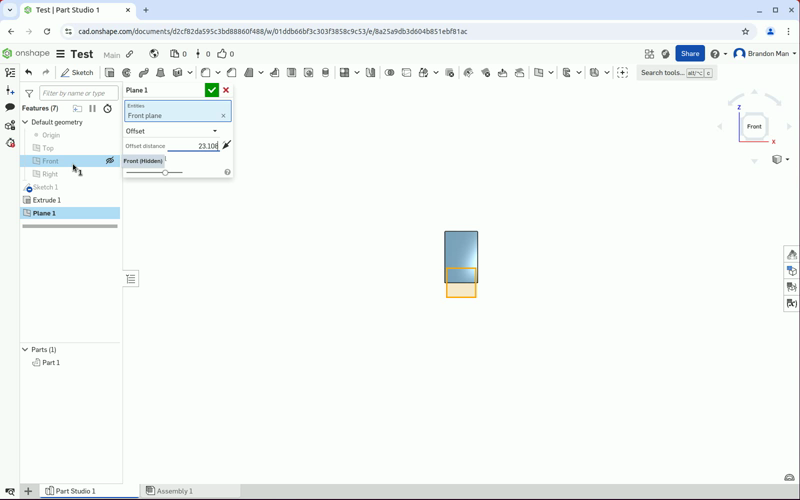
key(enter, 2)
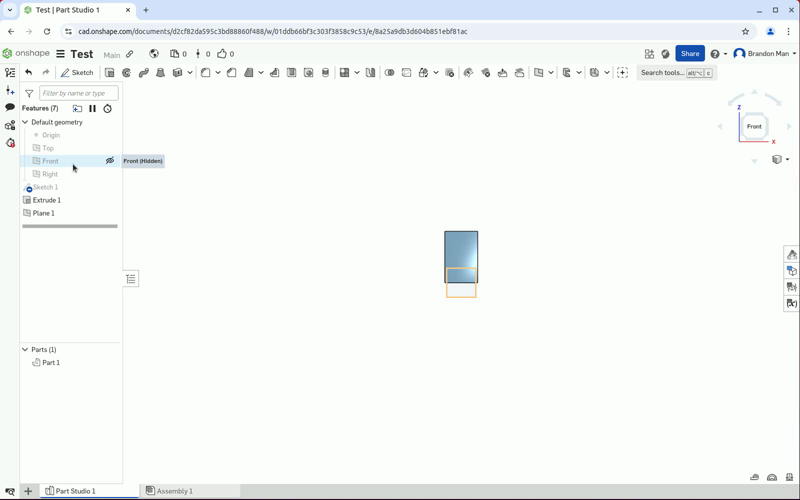
key(shift+s)
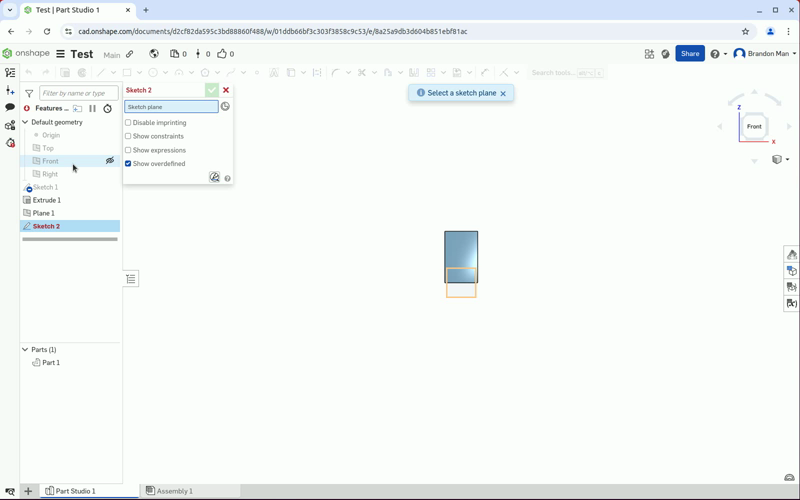
mouse_move(73, 215)
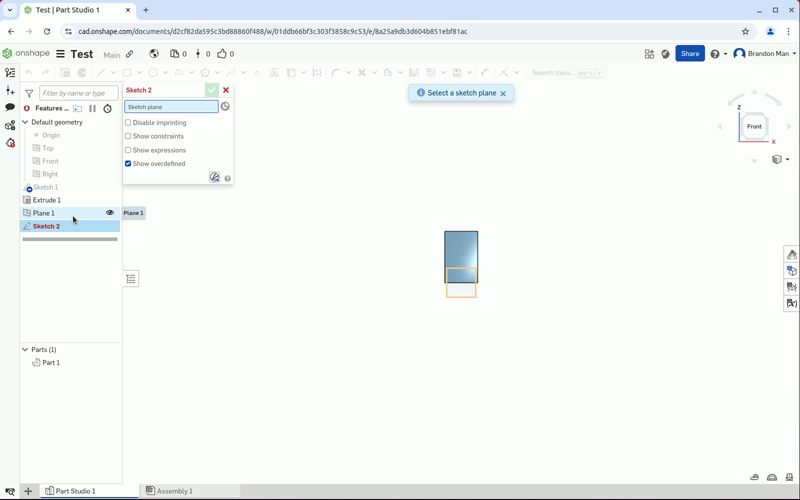
click(73, 215)
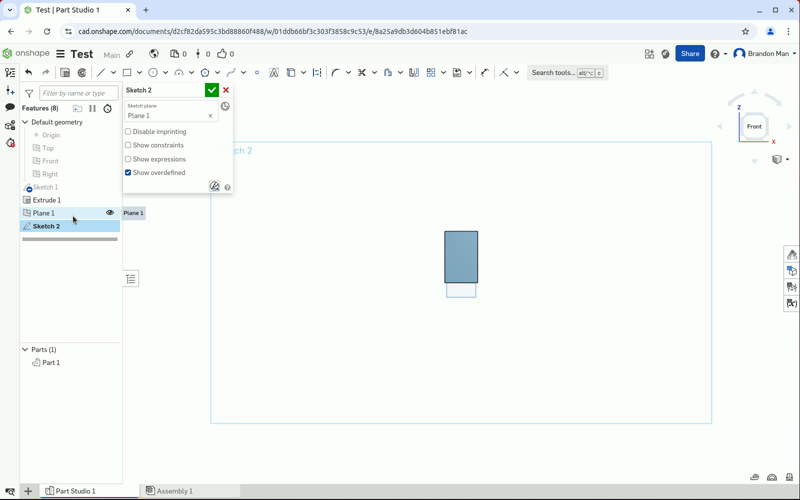
mouse_move(73, 352)
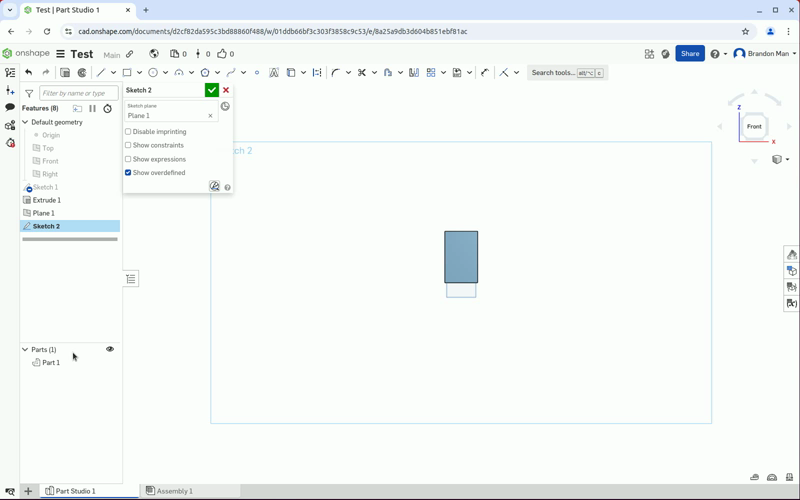
key(y)
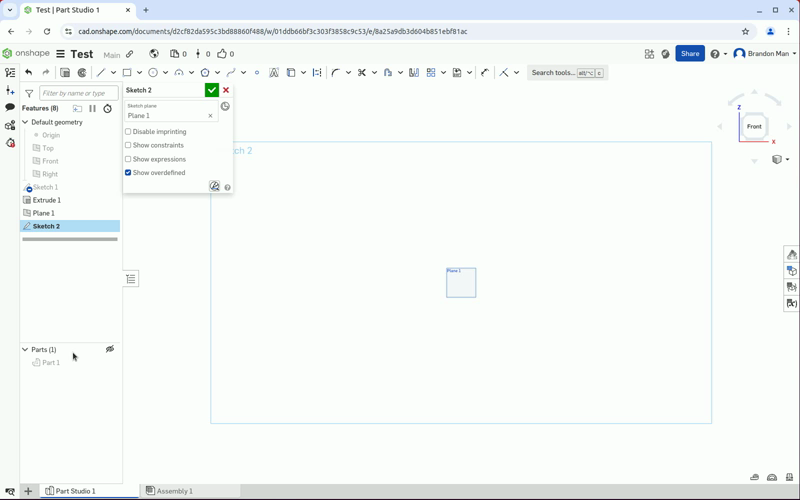
key(c)
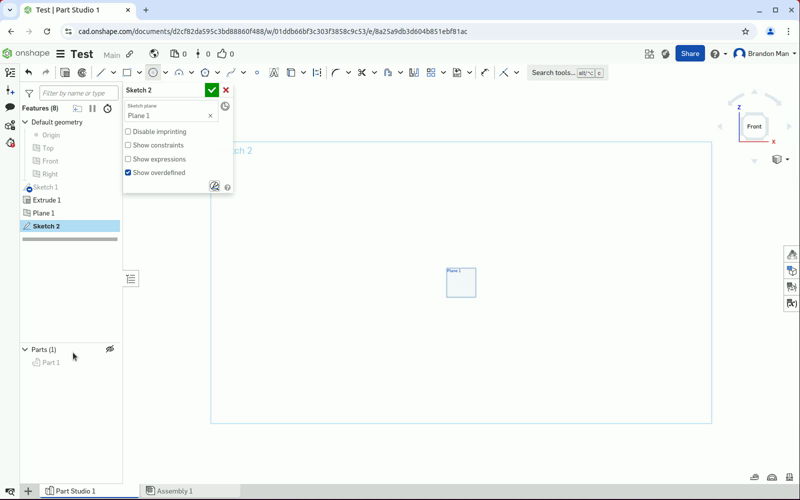
key_down(shift)
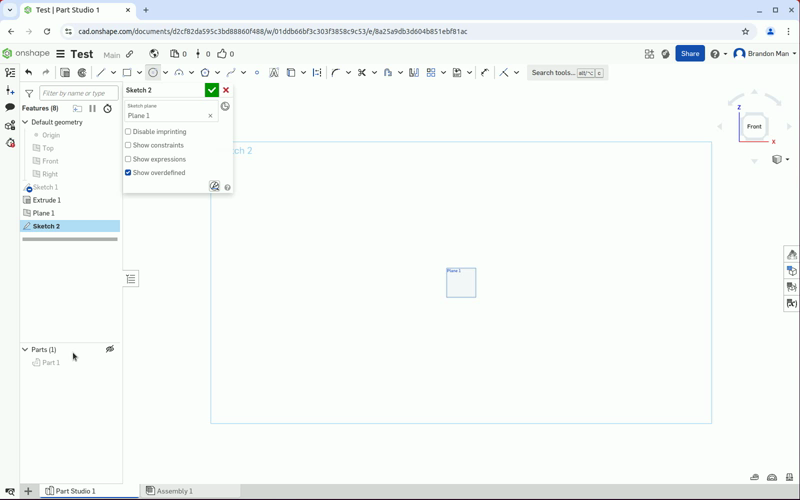
mouse_move(461, 257)
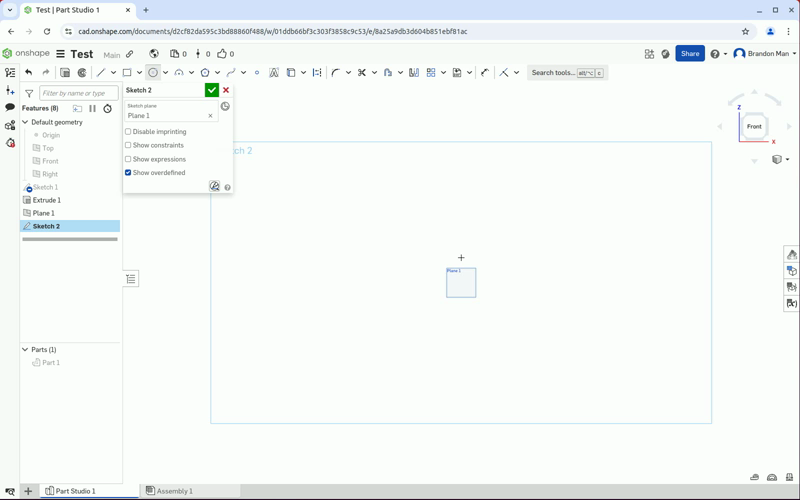
click(461, 257)
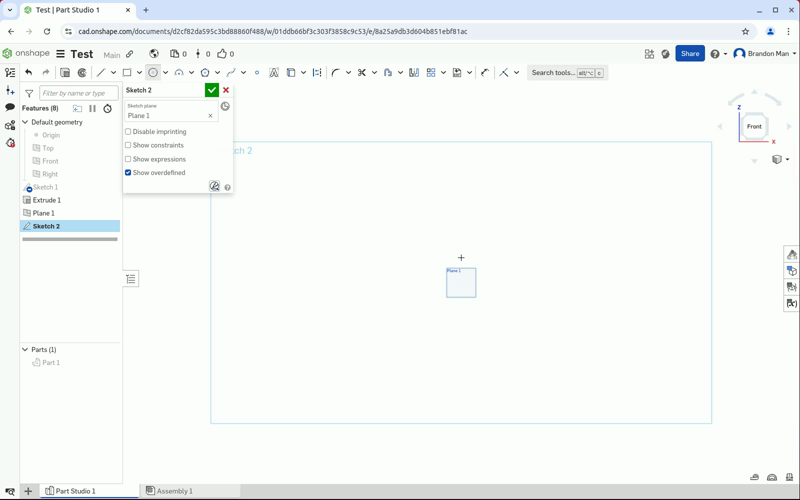
key_up(shift)
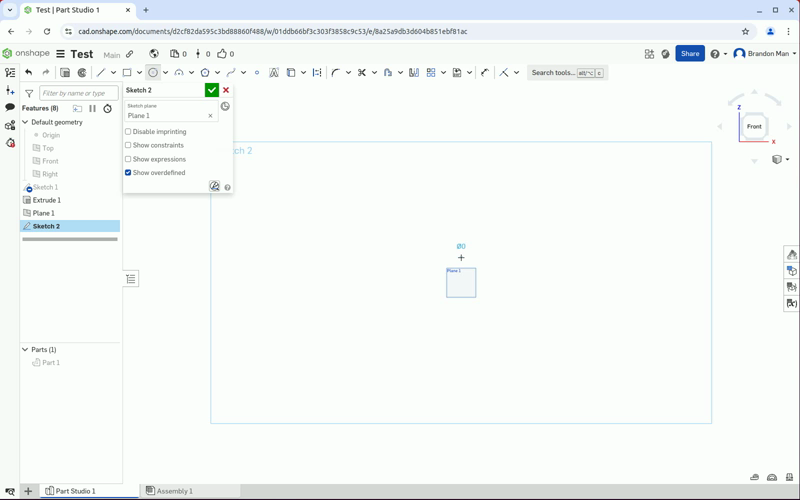
mouse_move(468, 257)
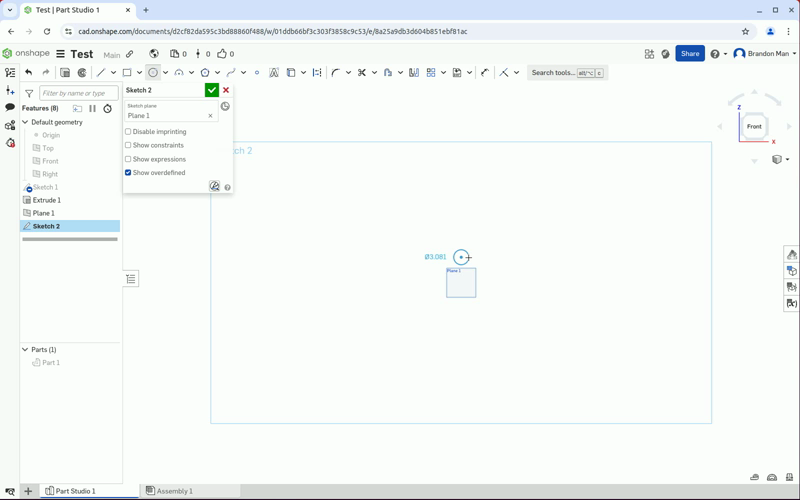
click(468, 257)
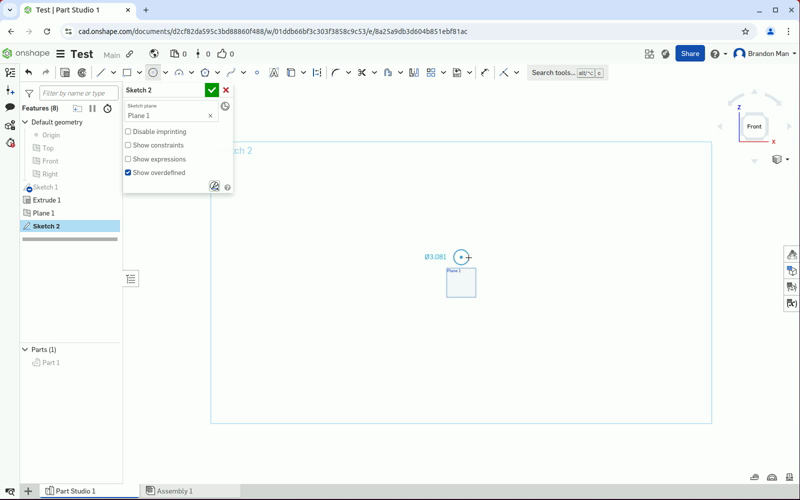
key(esc)
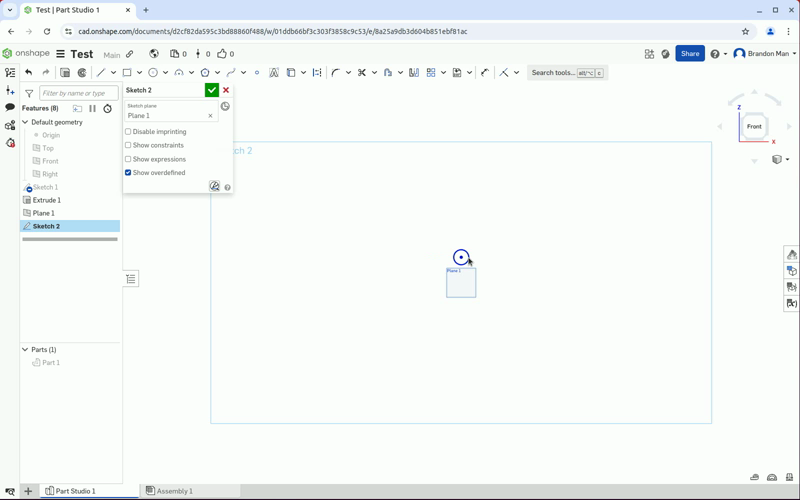
mouse_move(467, 257)
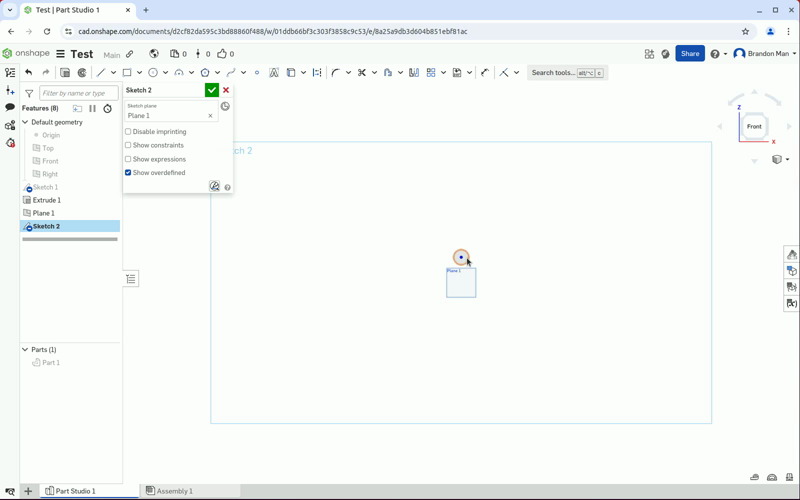
scroll(6)
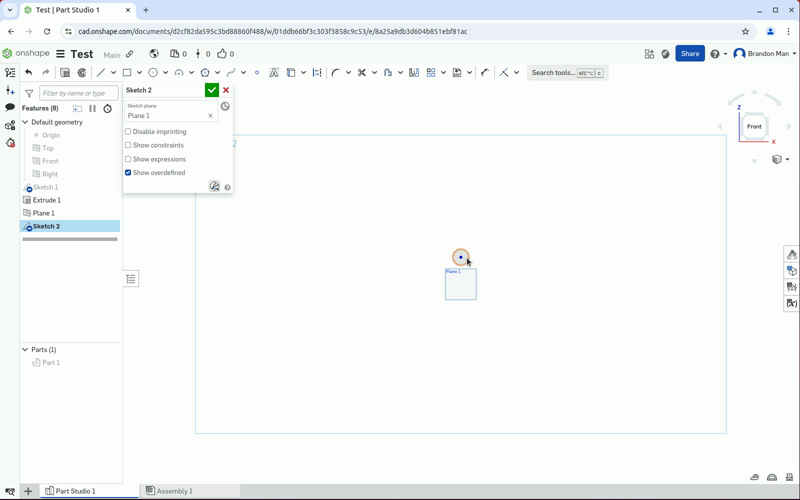
scroll(6)
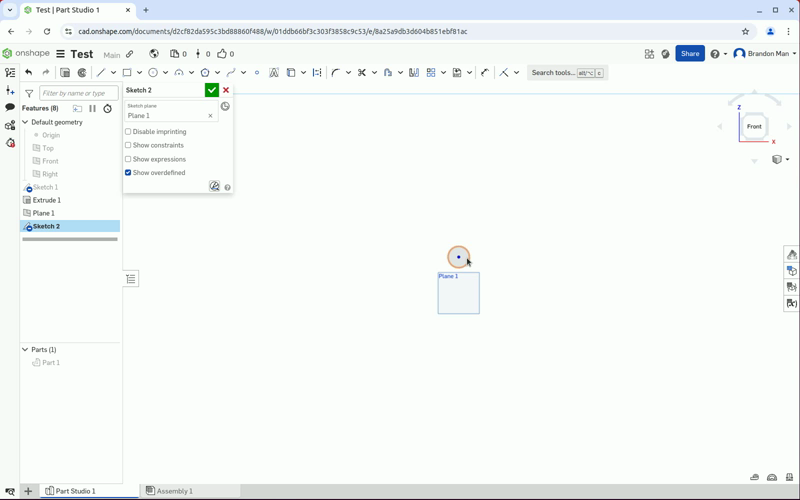
scroll(6)
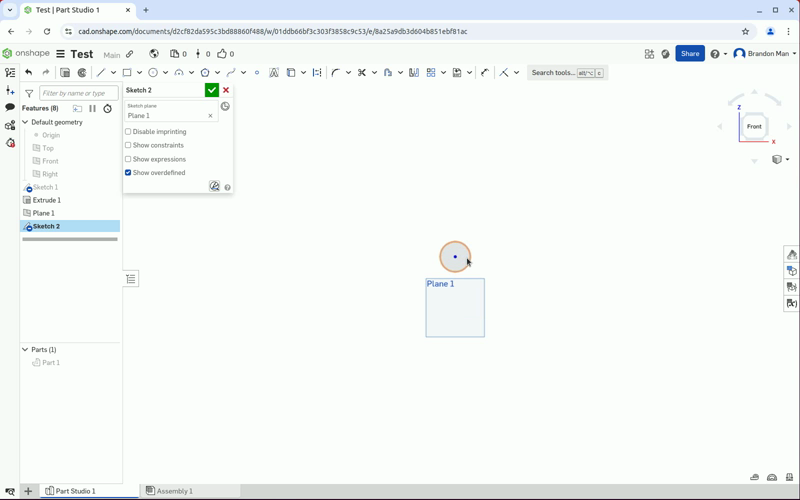
scroll(6)
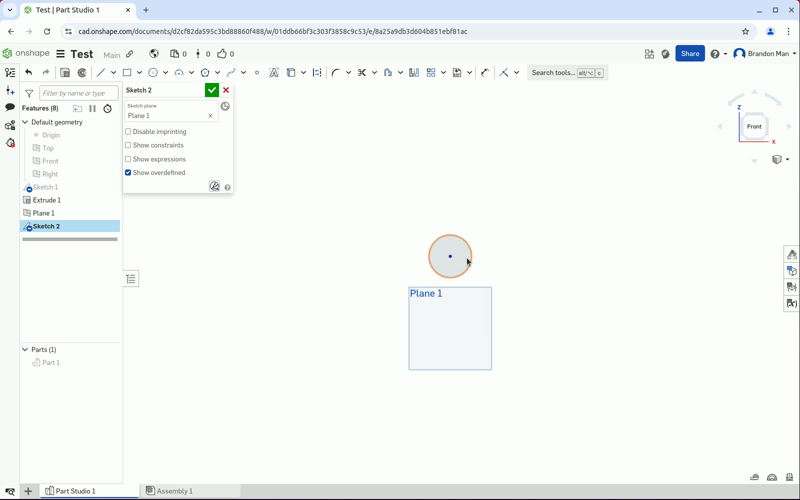
scroll(6)
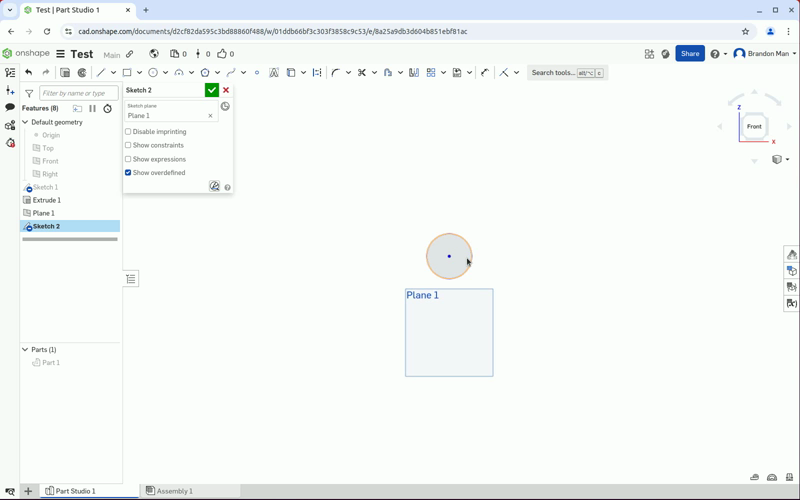
scroll(6)
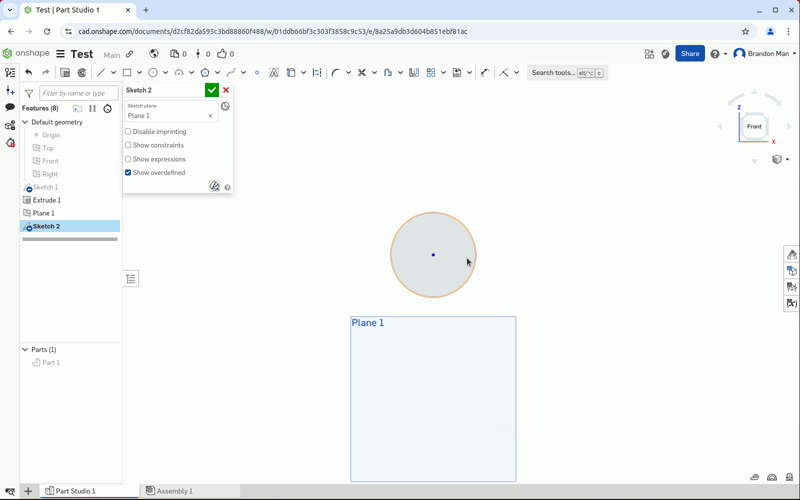
scroll(6)
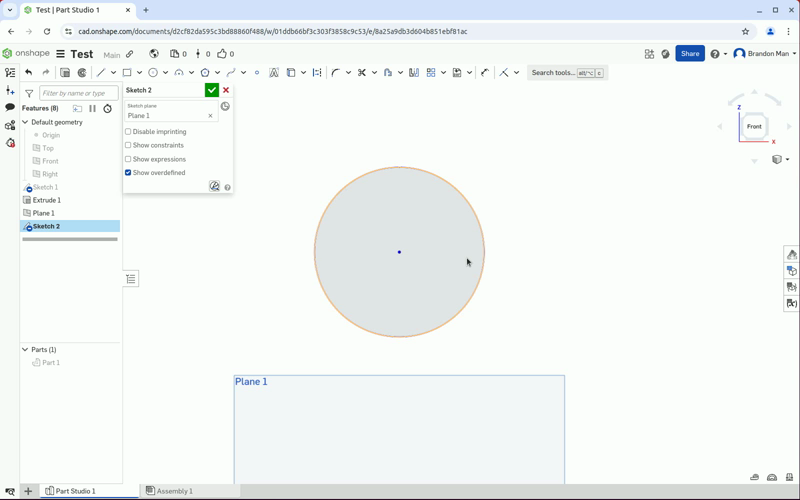
click(467, 257)
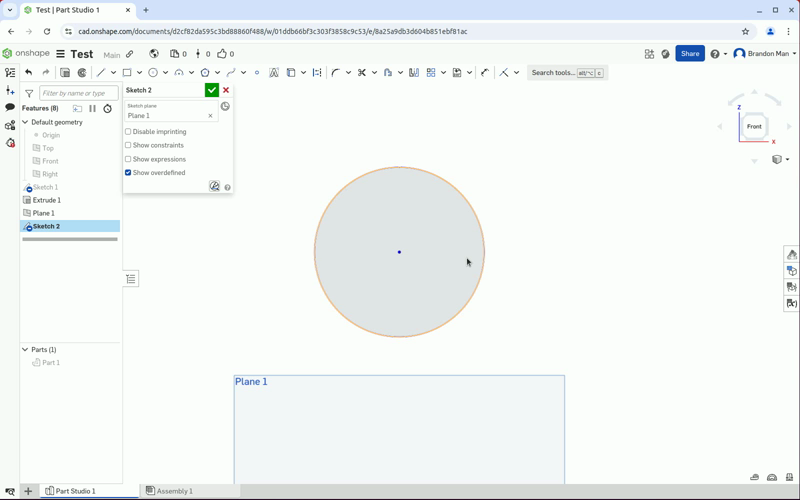
scroll(-6)
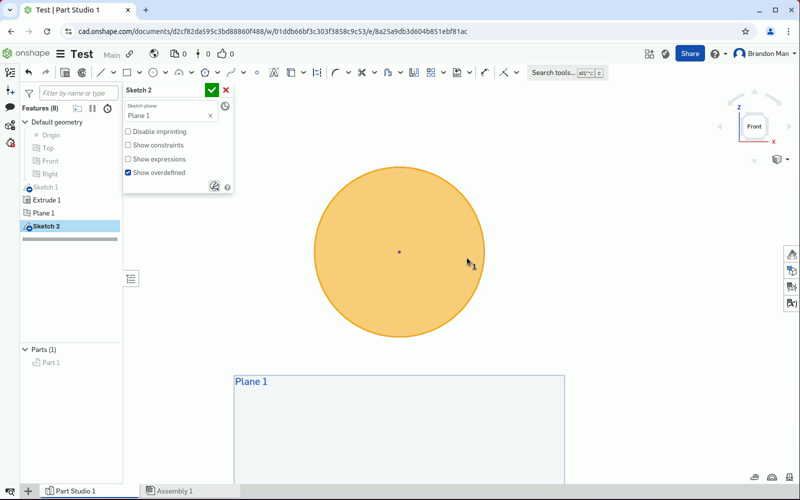
scroll(-6)
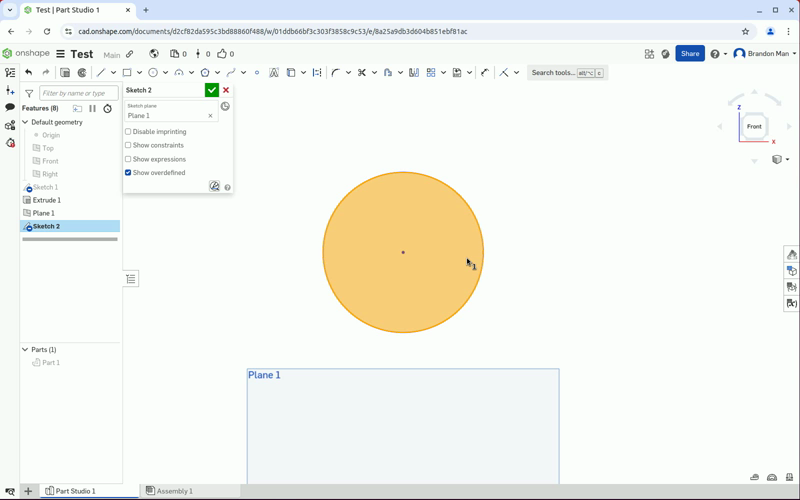
scroll(-6)
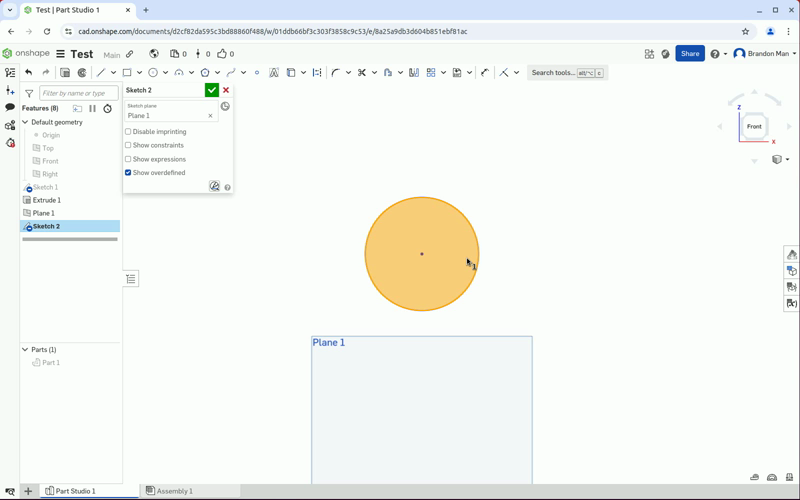
scroll(-6)
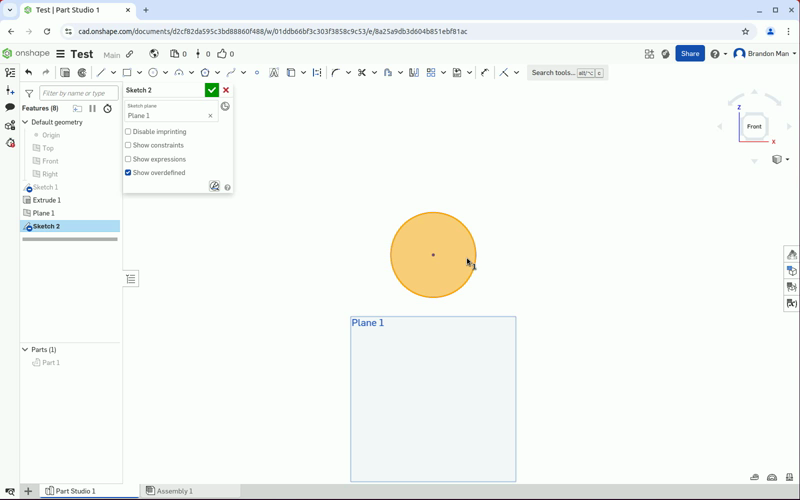
scroll(-6)
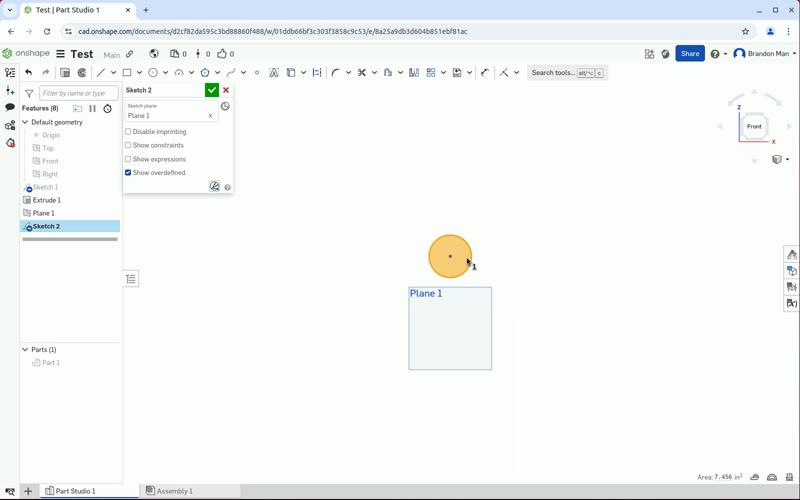
scroll(-6)
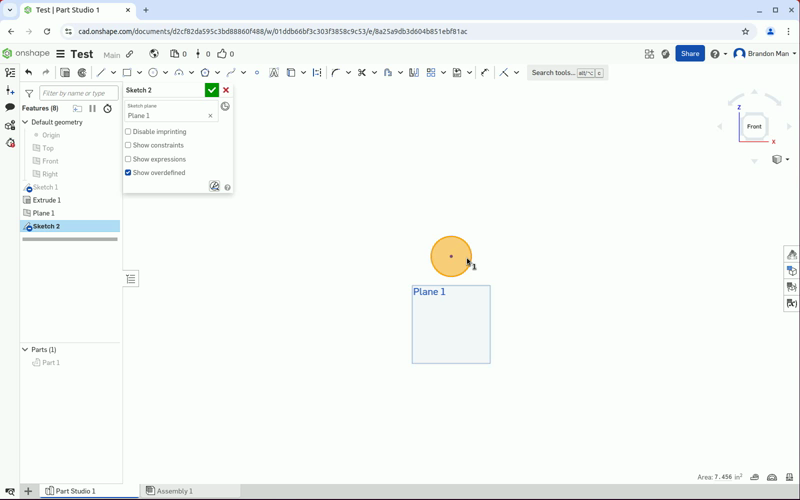
scroll(-6)
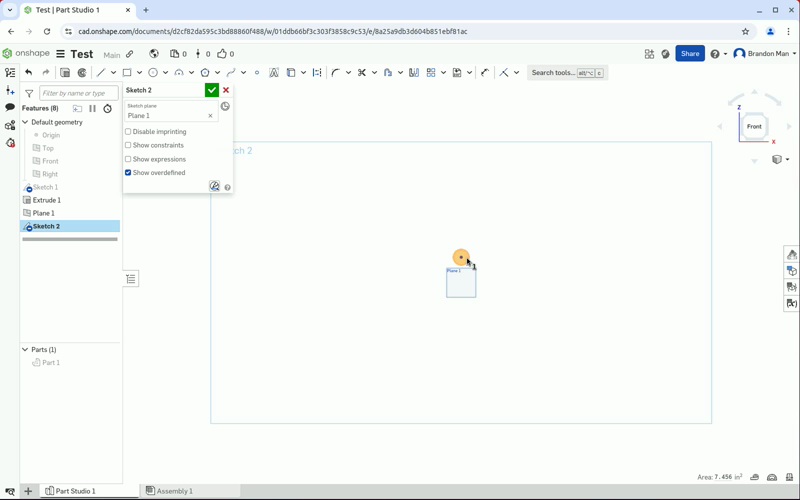
mouse_move(73, 352)
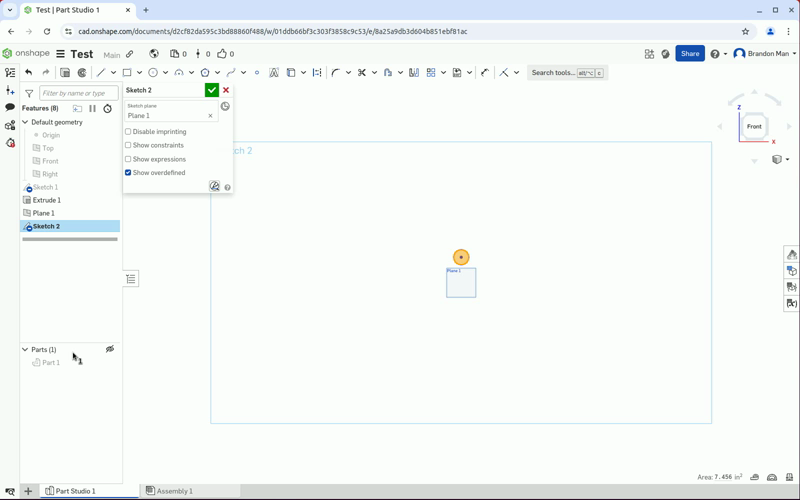
key(shift+y)
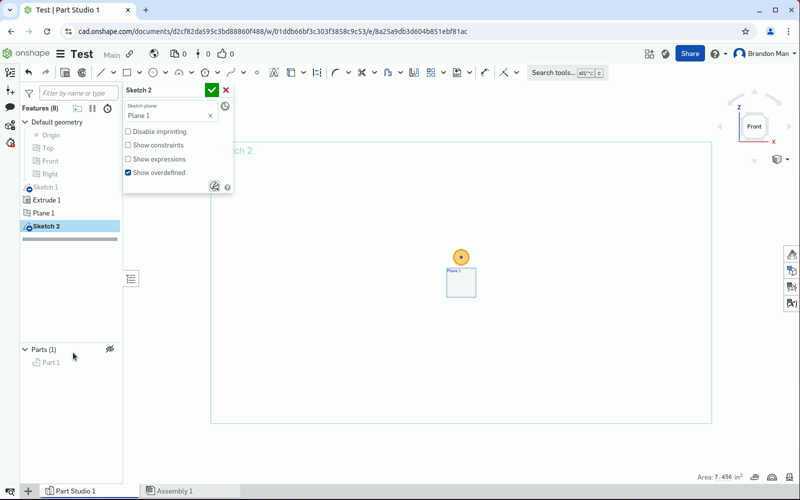
key(shift+e)
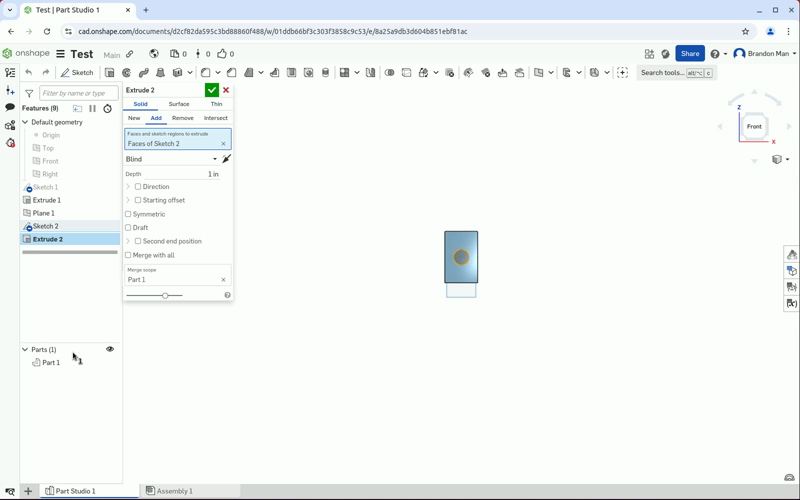
mouse_move(143, 106)
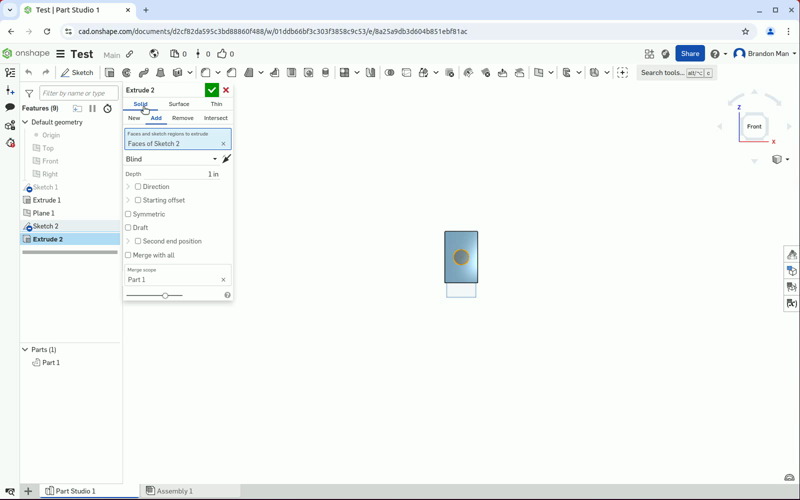
click(143, 106)
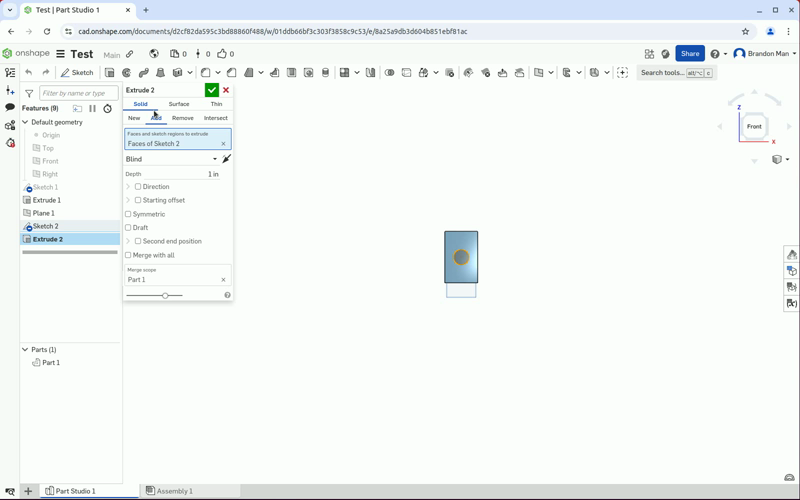
mouse_move(186, 120)
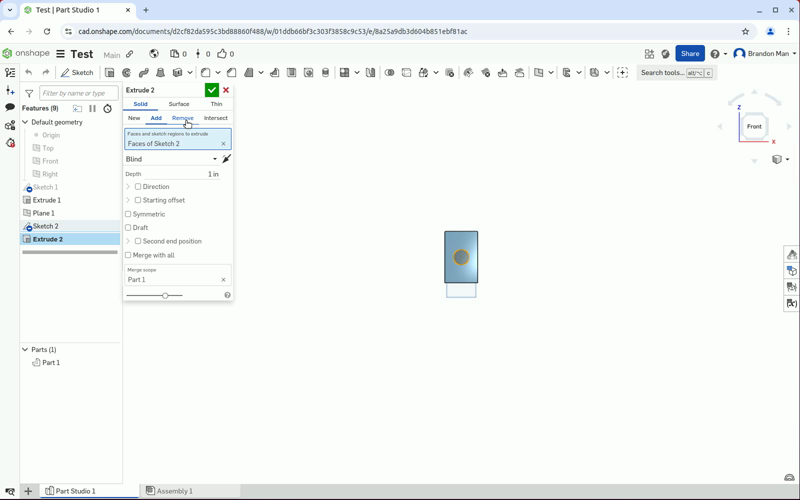
click(186, 120)
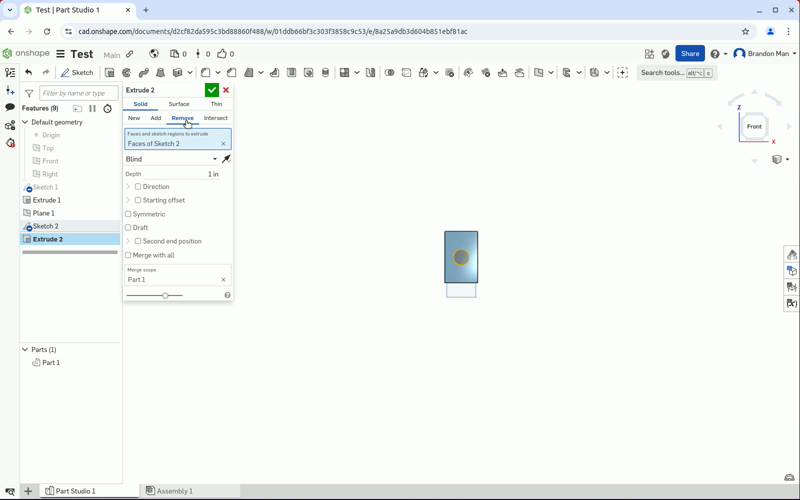
key(tab, 4)
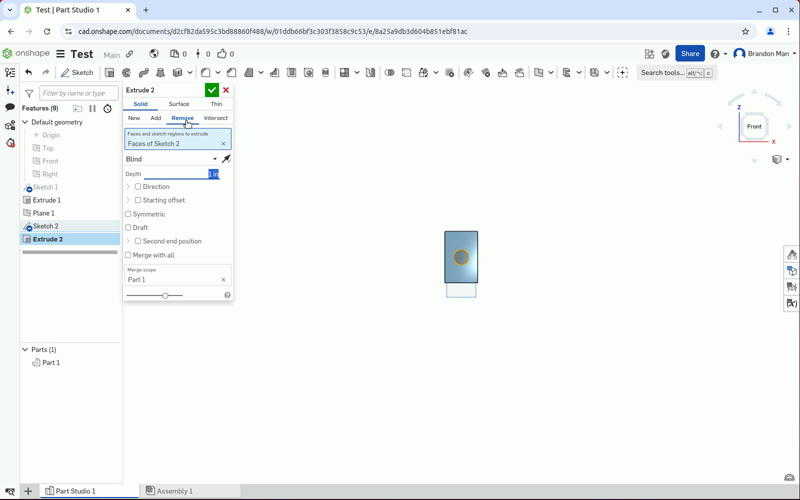
text(7.703)
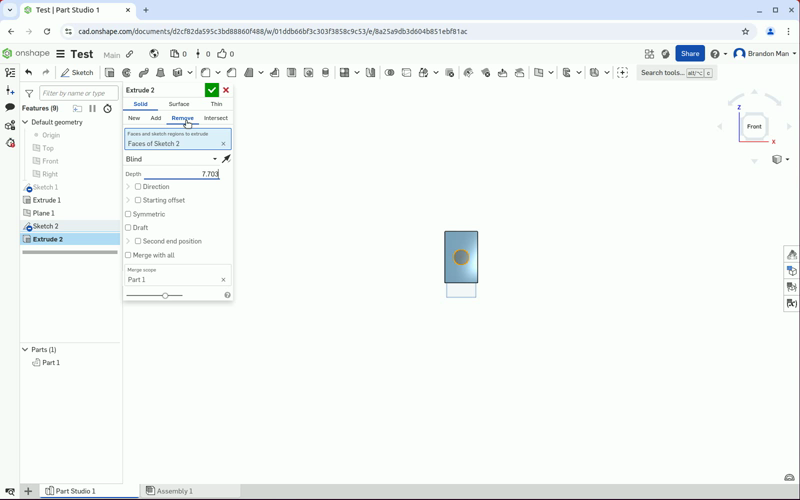
key(tab, 6)
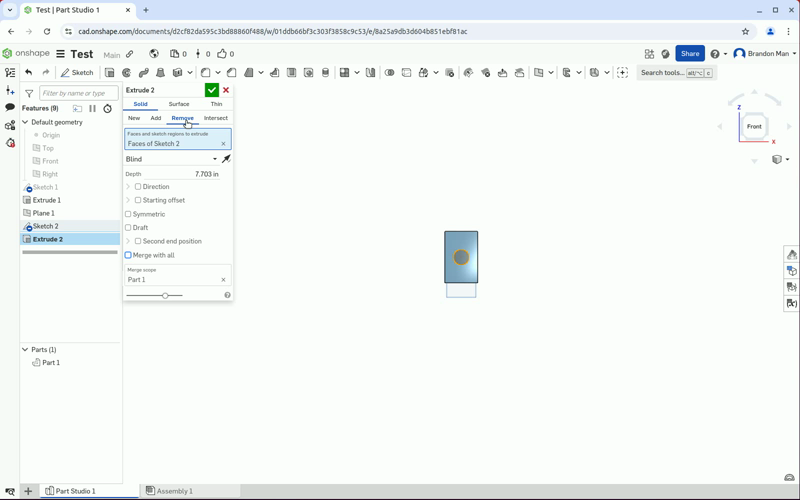
key(space)
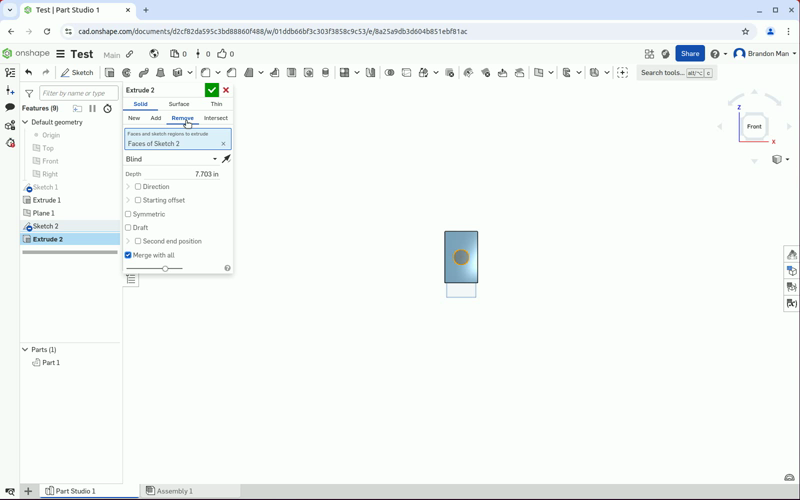
key(enter)
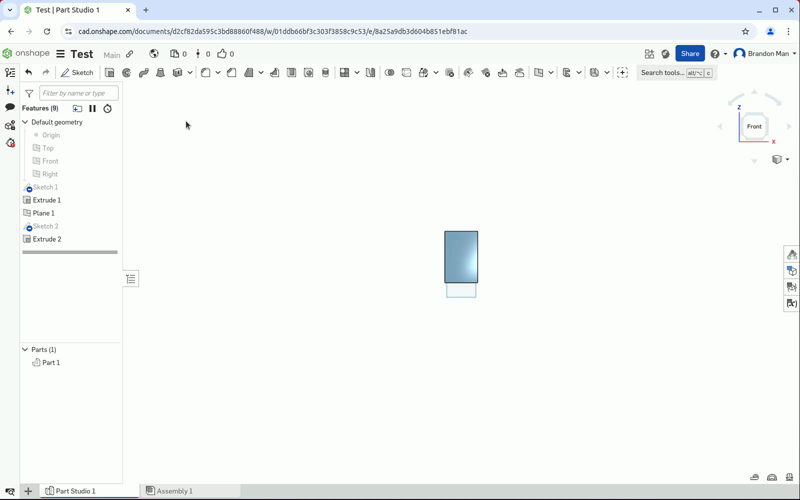
key(shift+h)
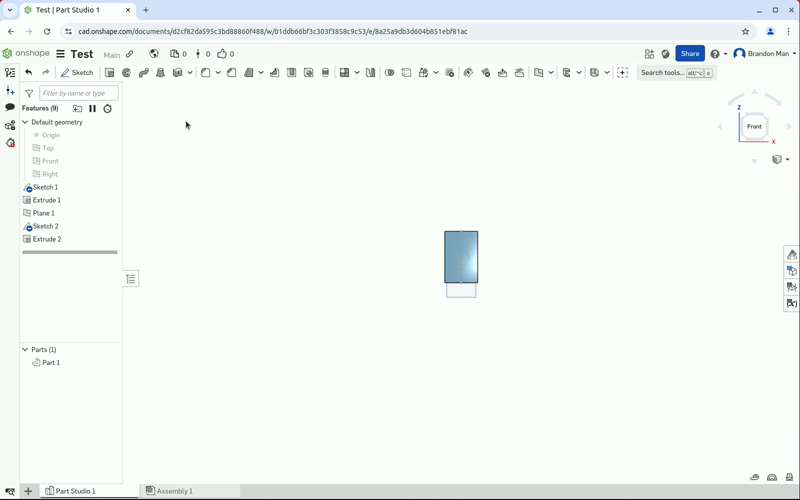
key(shift+h)
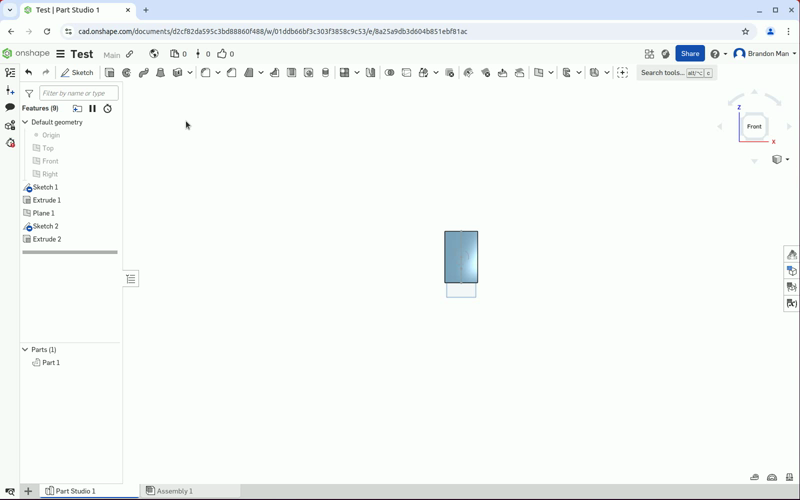
key(shift+7)
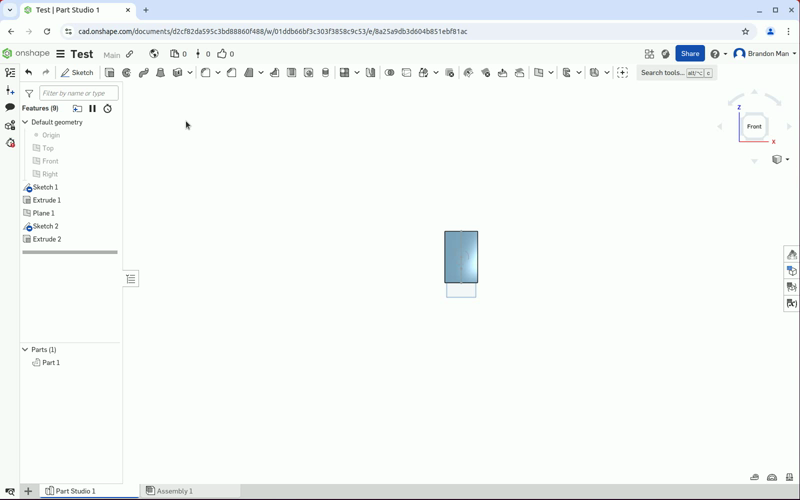
key(left, 2)
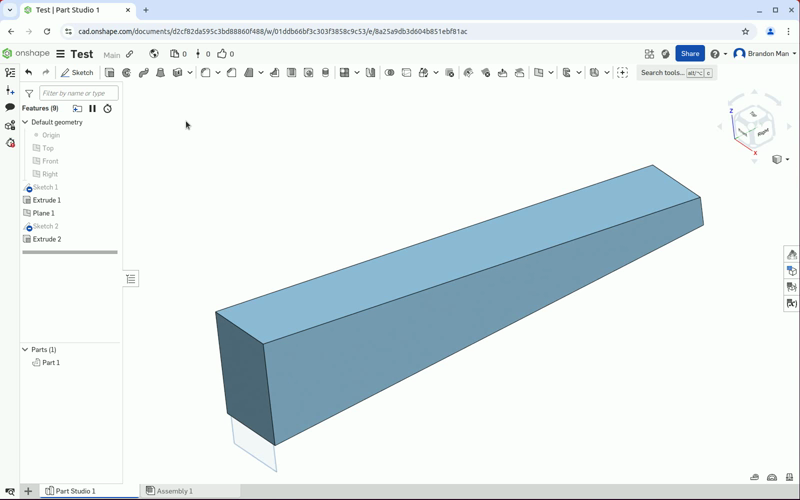
key(down, 2)
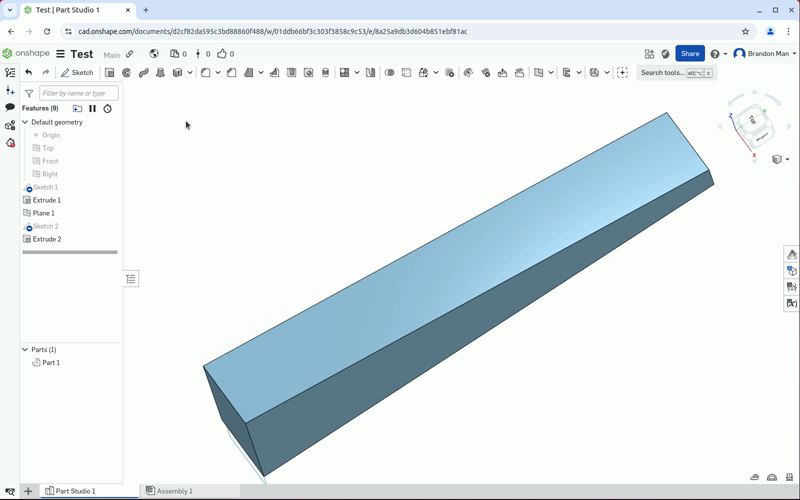
key(up, 2)
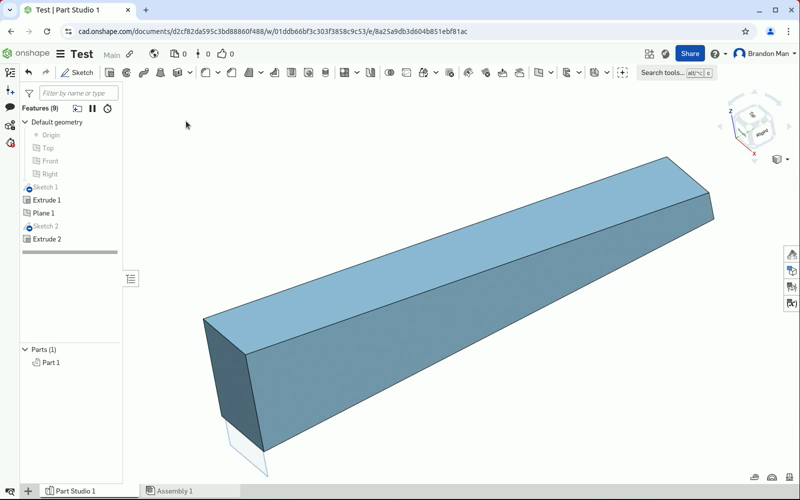
key(right, 2)
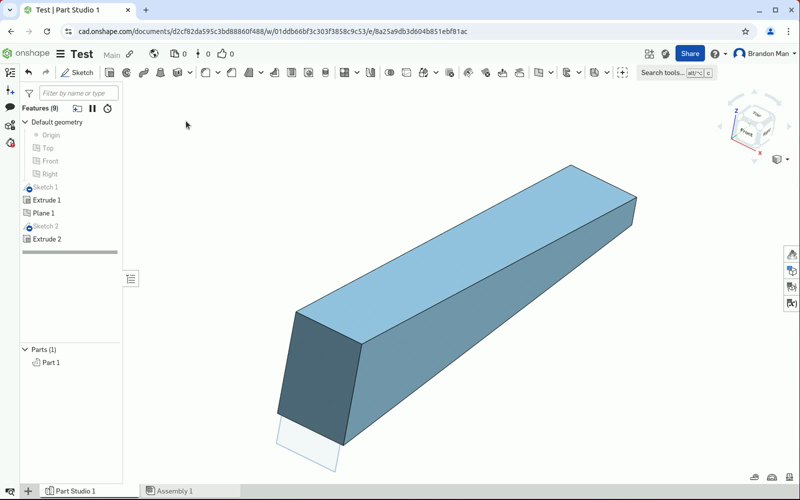
mouse_move(73, 189)
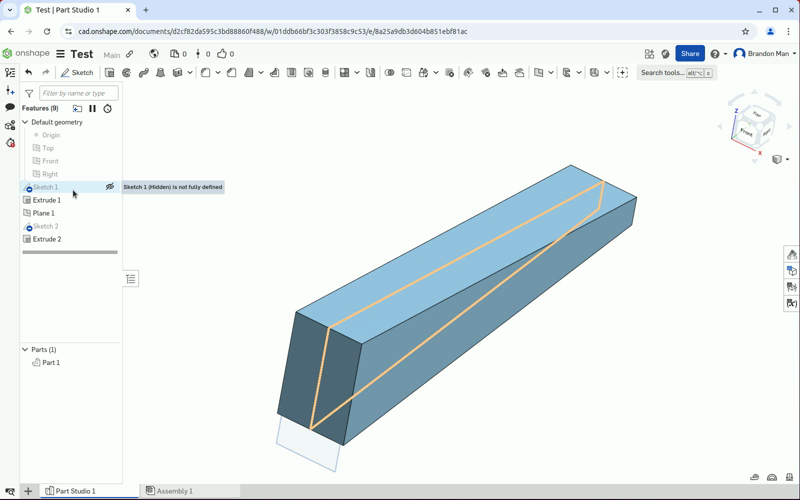
click(73, 189)